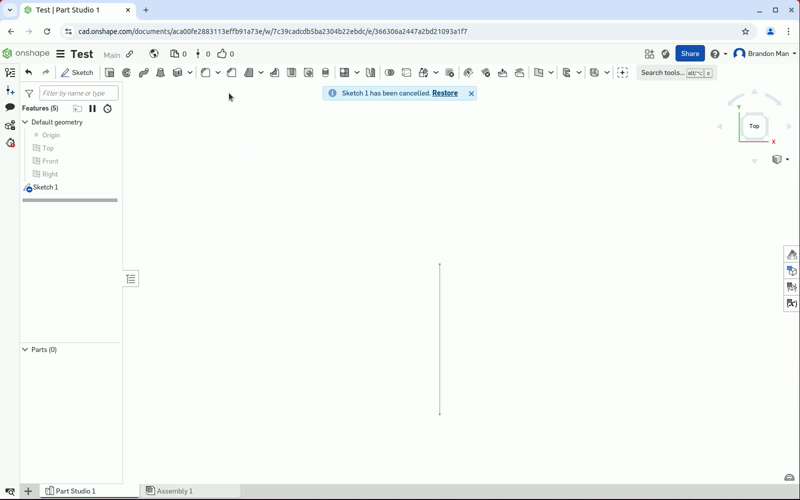
key(shift+h)
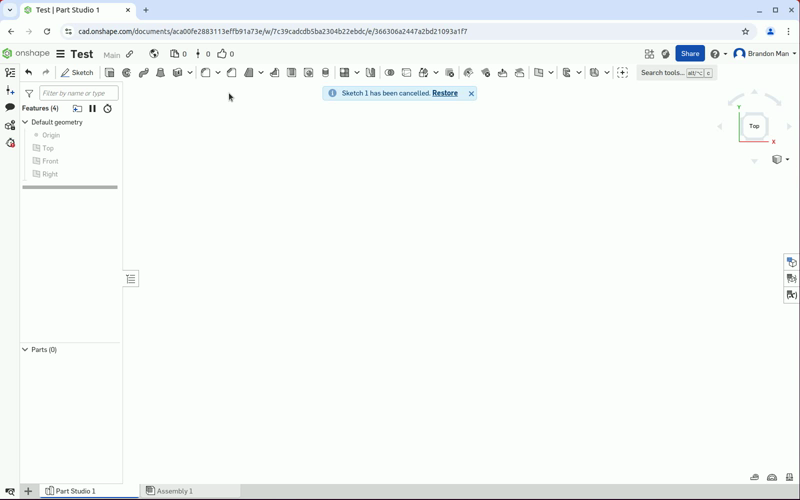
mouse_move(73, 352)
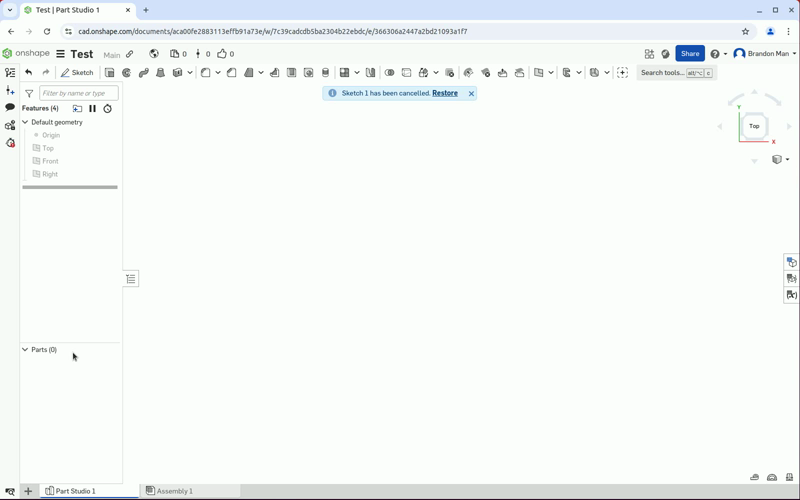
key(y)
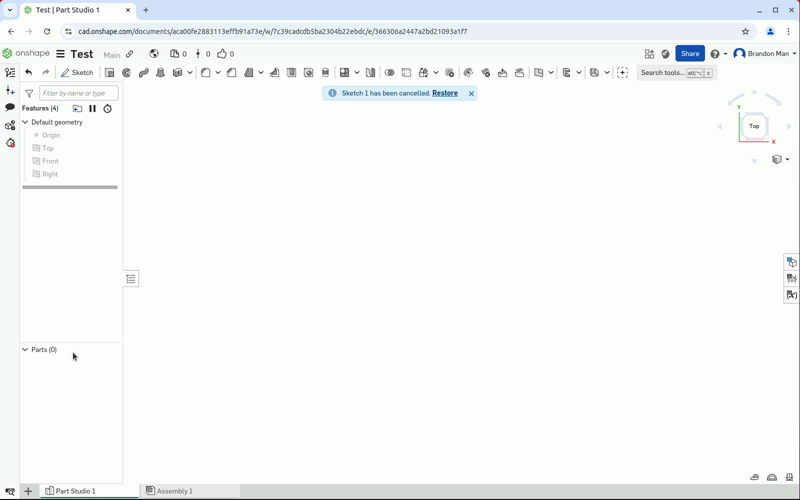
key(shift+p)
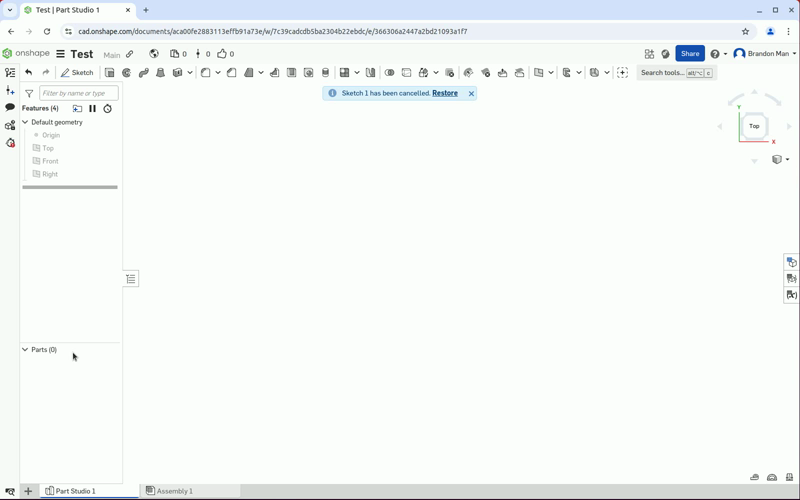
key(space)
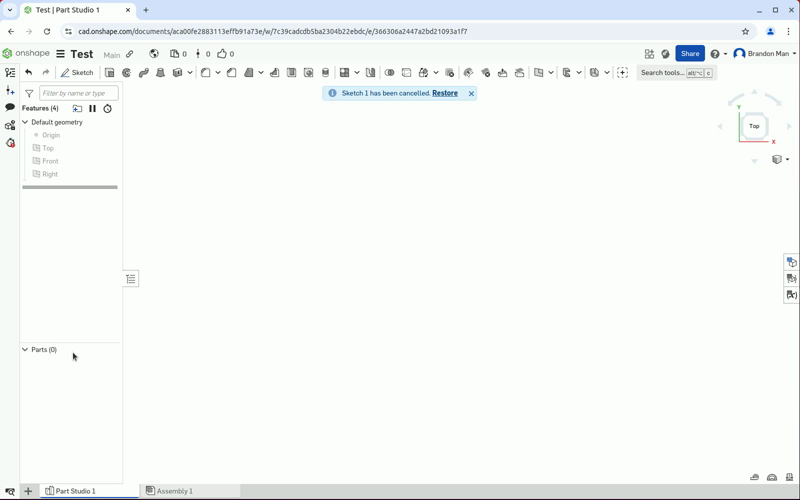
key_down(shift)
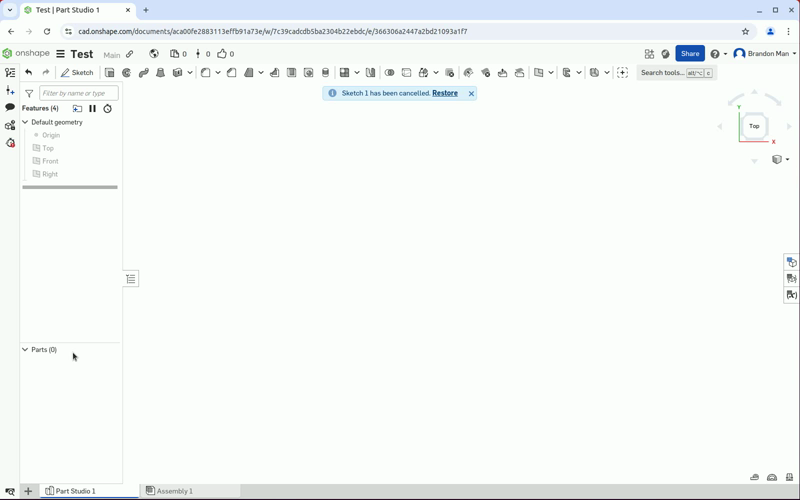
key(up)
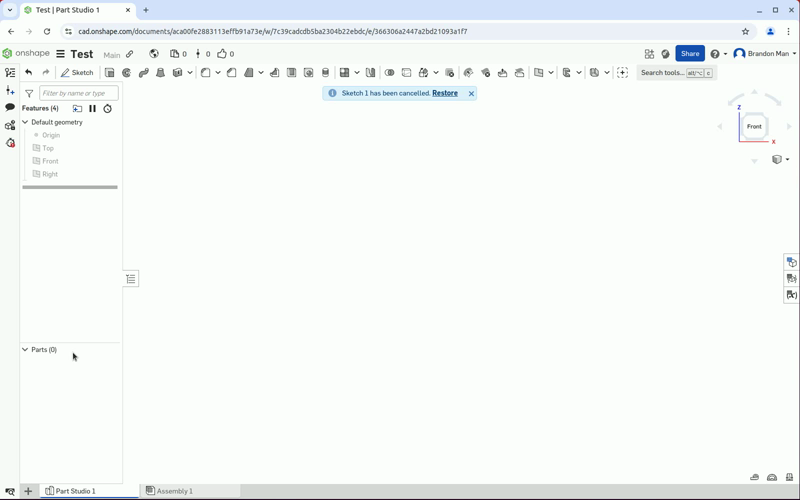
key_up(shift)
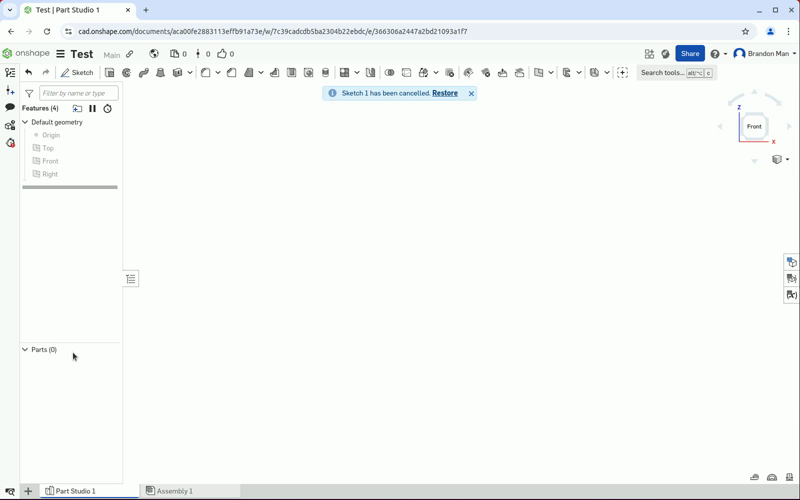
mouse_move(73, 352)
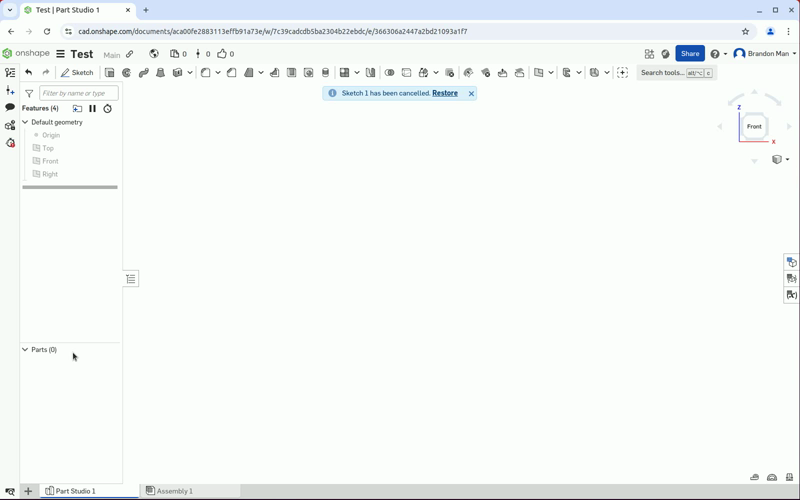
key(shift+y)
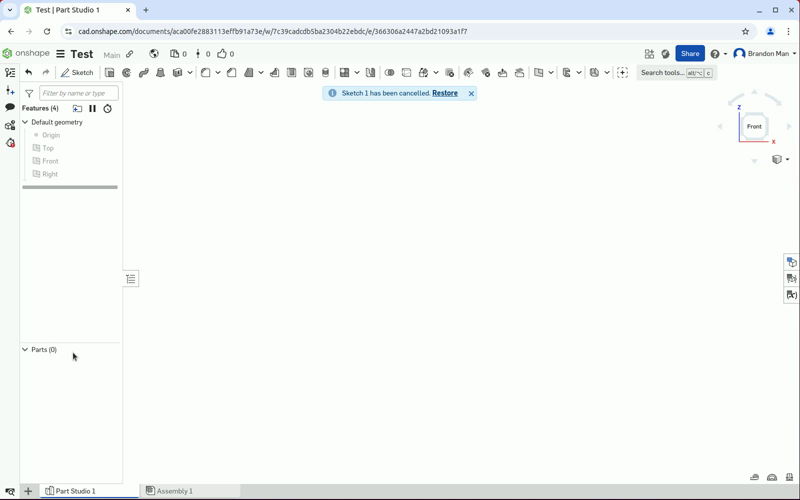
key(shift+s)
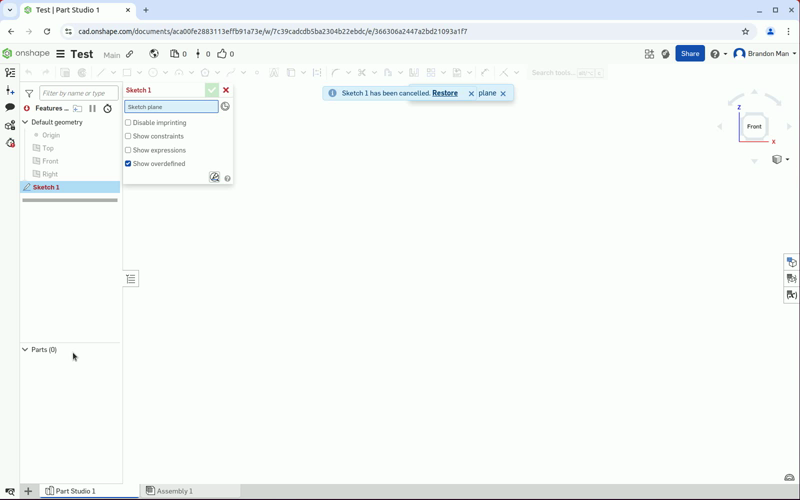
mouse_move(73, 163)
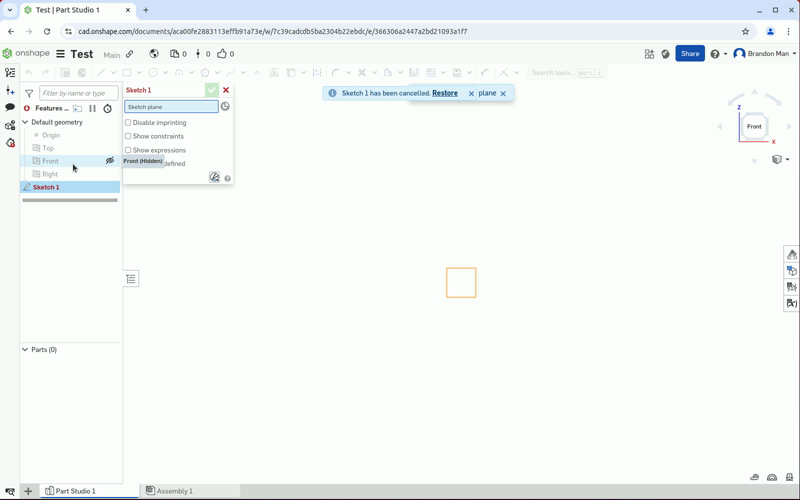
click(73, 163)
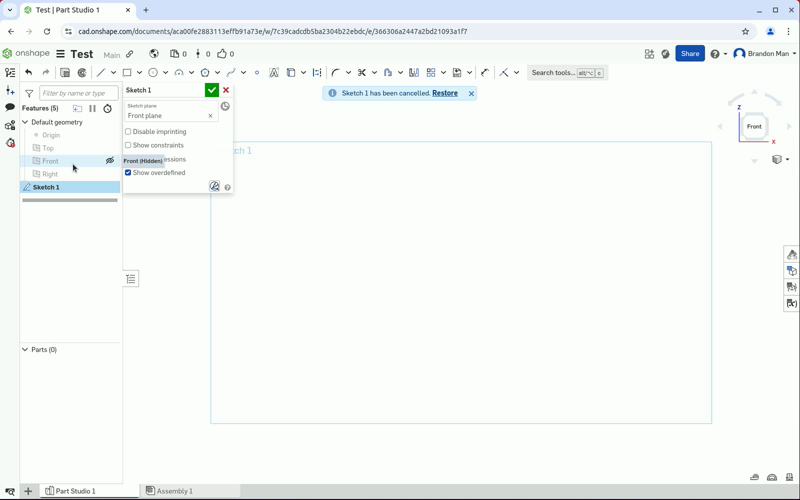
mouse_move(73, 352)
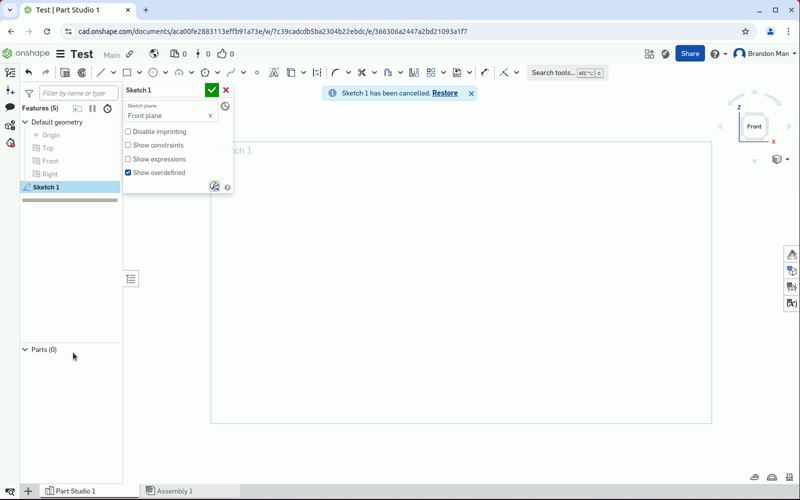
key(y)
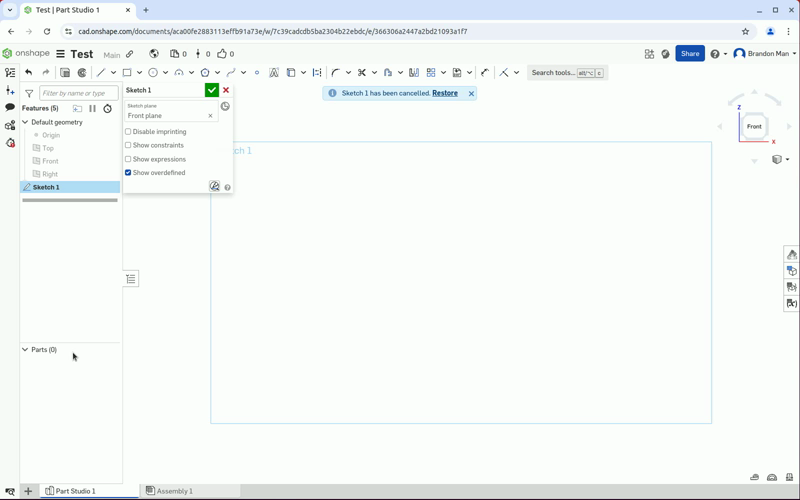
key(l)
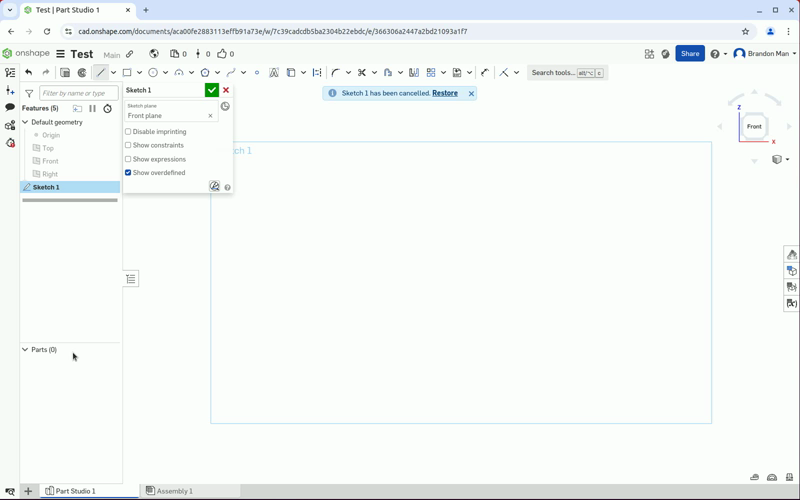
key_down(shift)
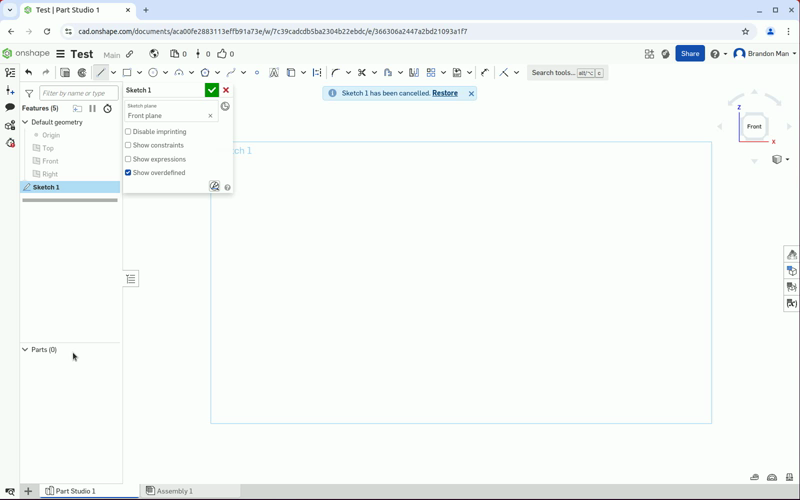
mouse_move(401, 318)
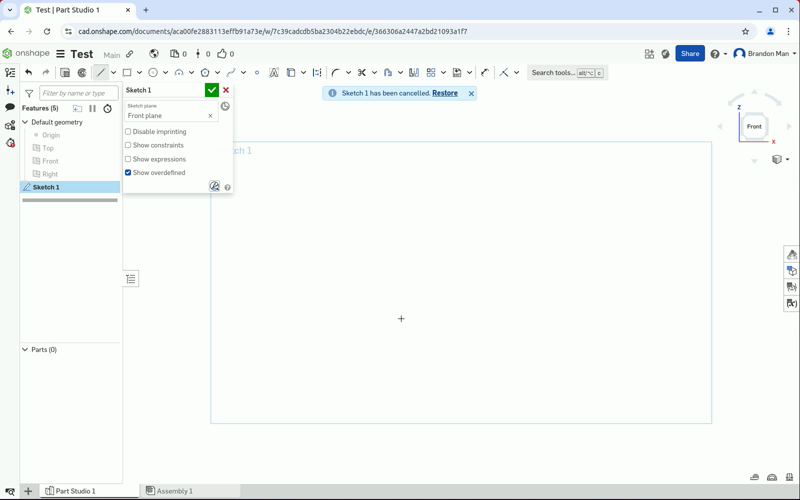
click(401, 318)
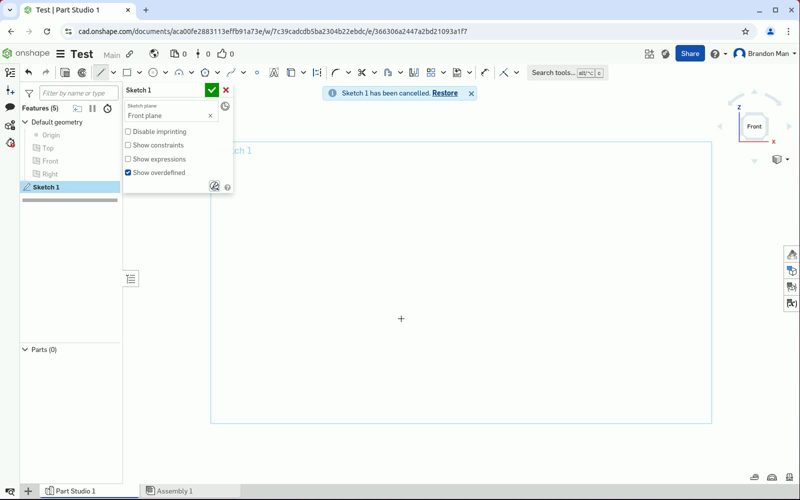
key_up(shift)
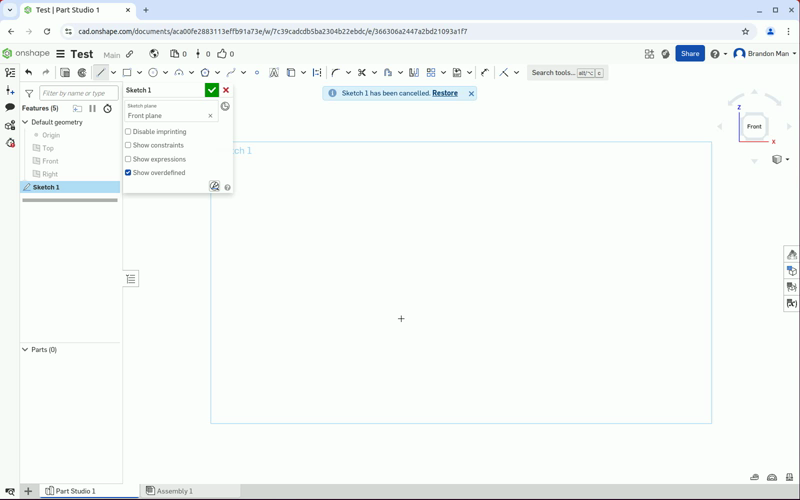
key_down(shift)
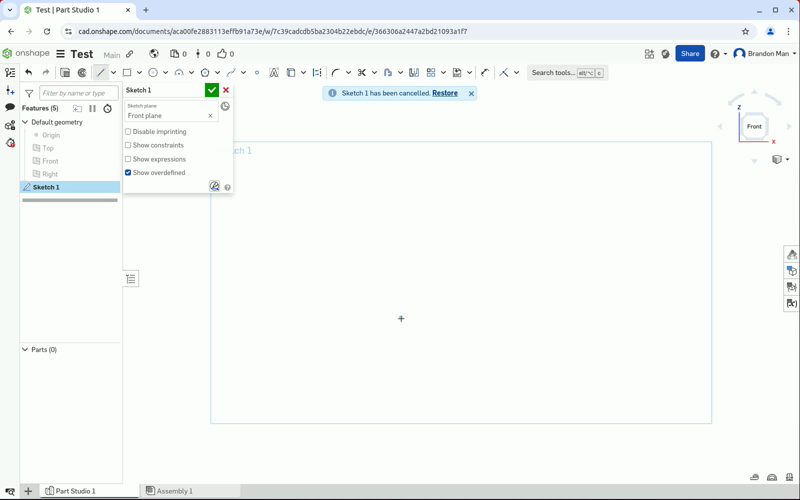
mouse_move(521, 318)
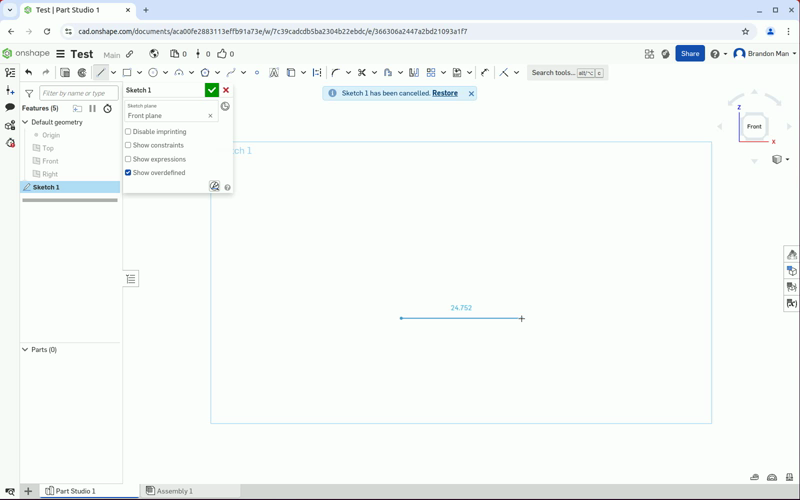
click(521, 318)
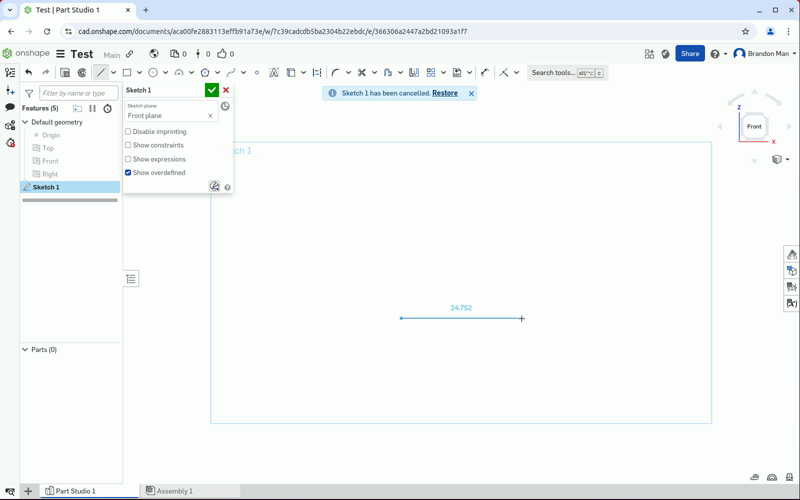
key_up(shift)
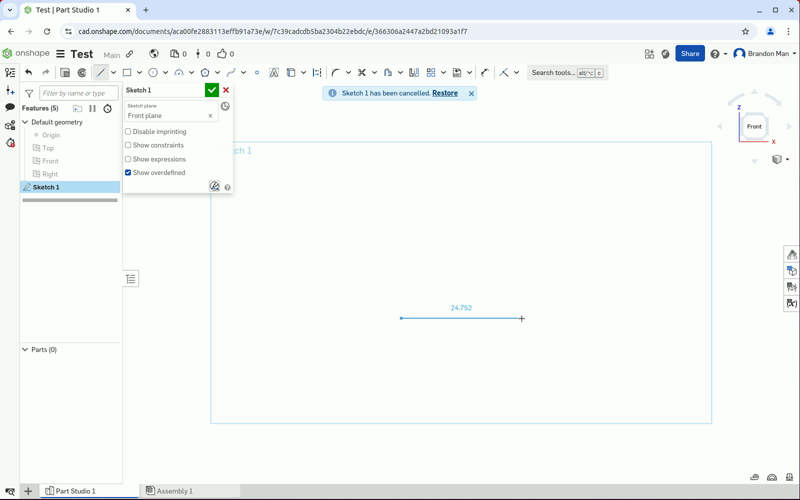
key_down(shift)
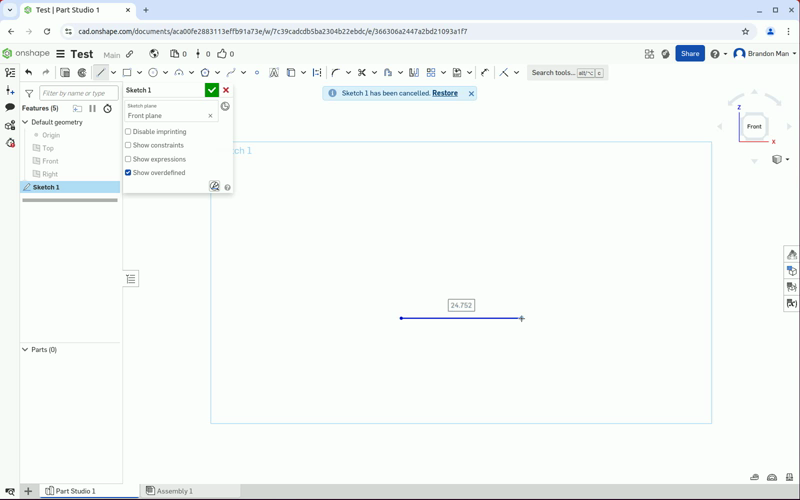
mouse_move(521, 248)
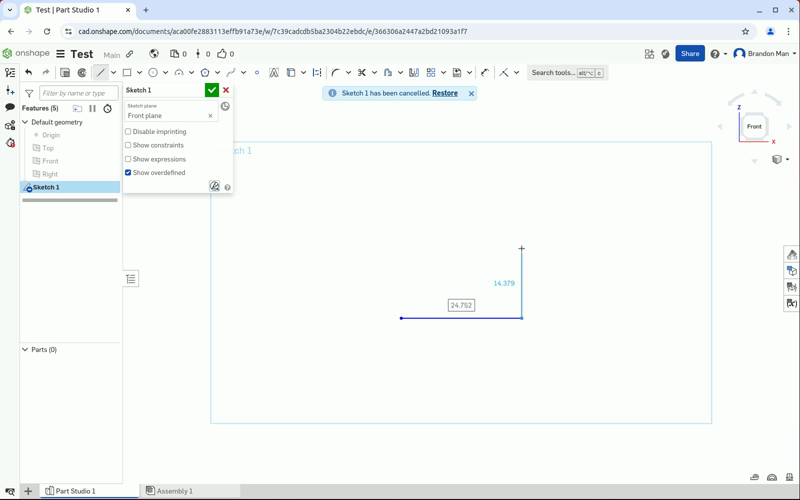
click(521, 248)
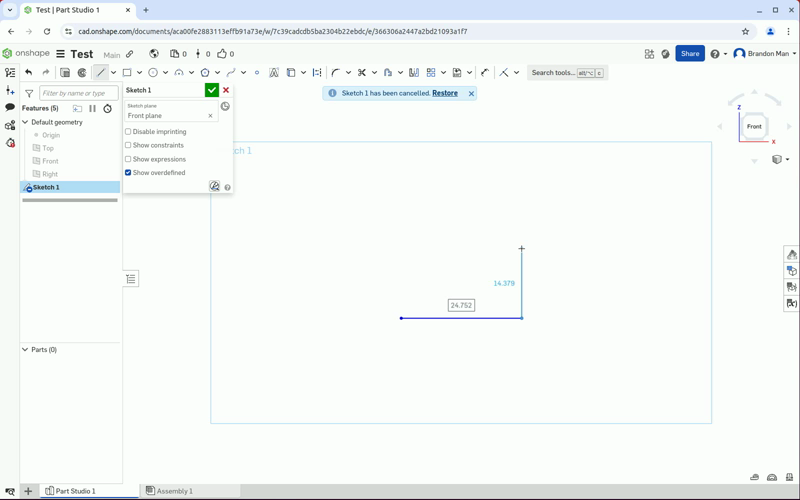
key_up(shift)
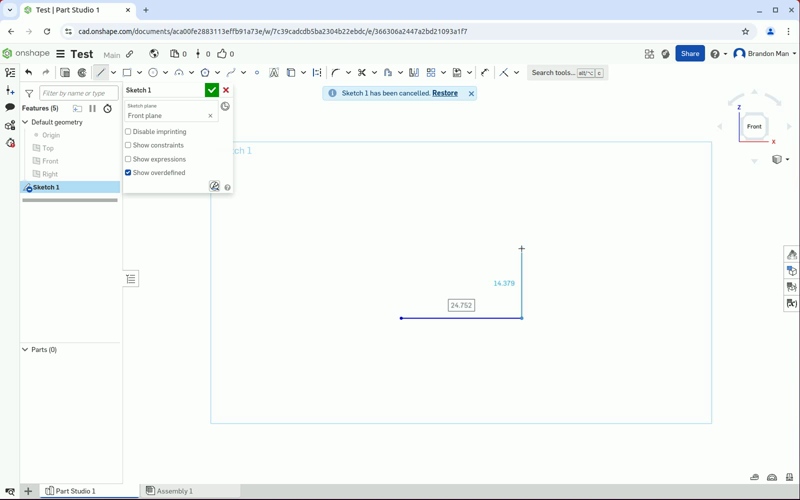
key_down(shift)
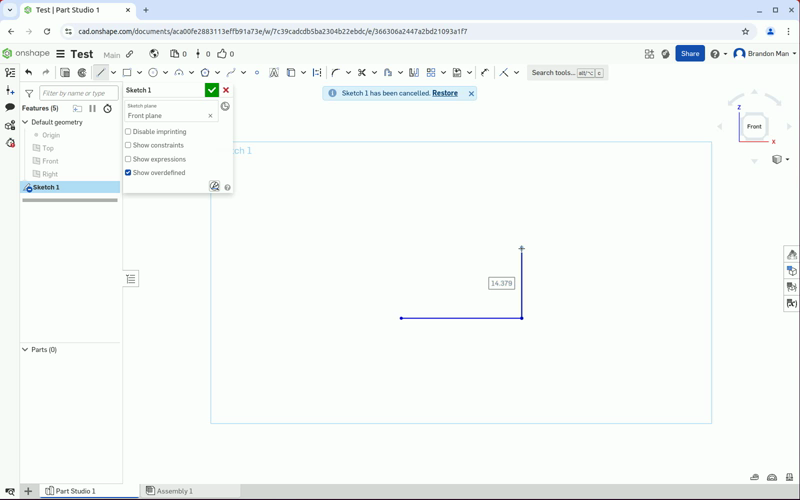
mouse_move(401, 248)
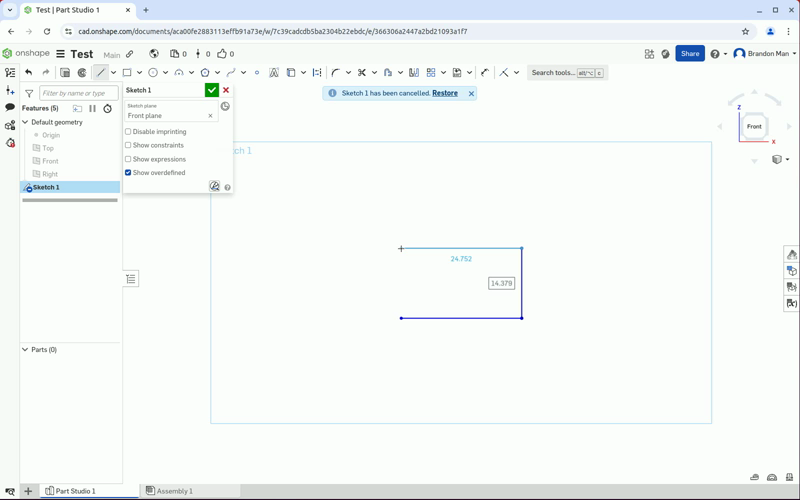
click(401, 248)
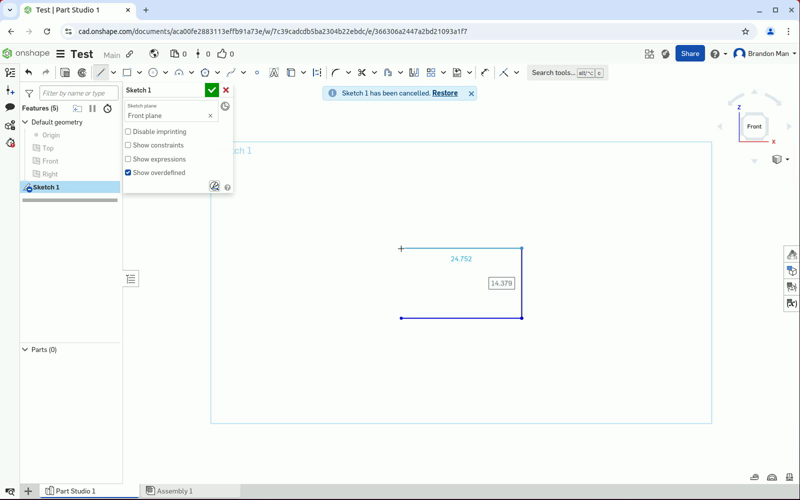
key_up(shift)
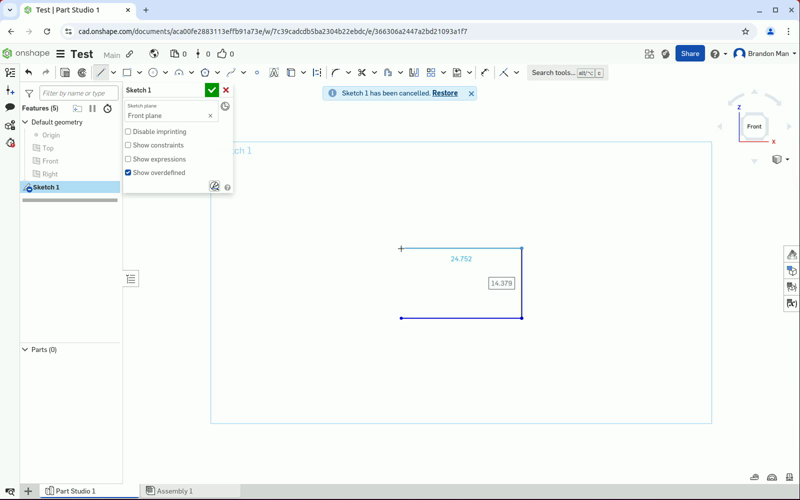
key_down(shift)
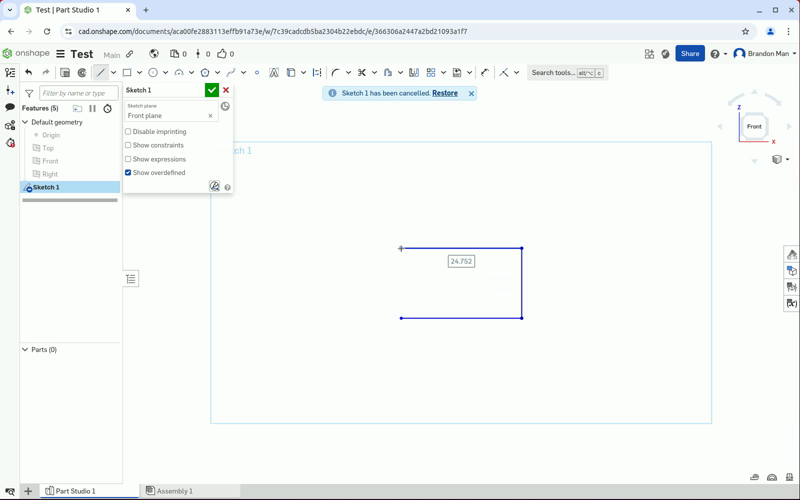
mouse_move(401, 318)
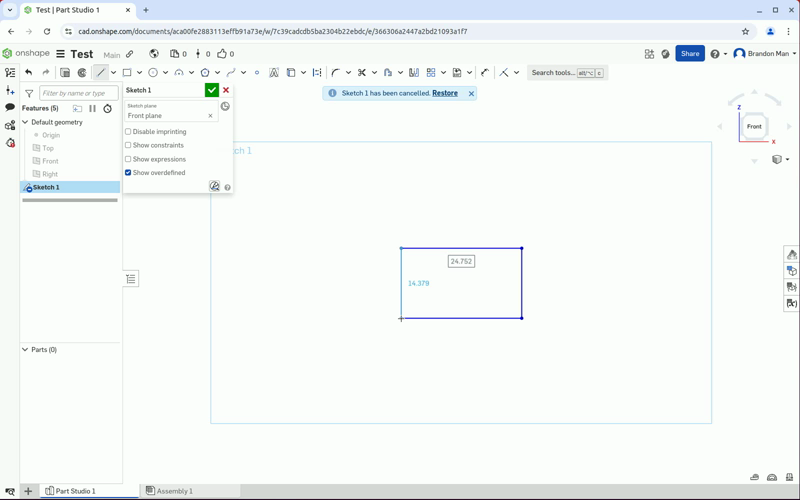
key_up(shift)
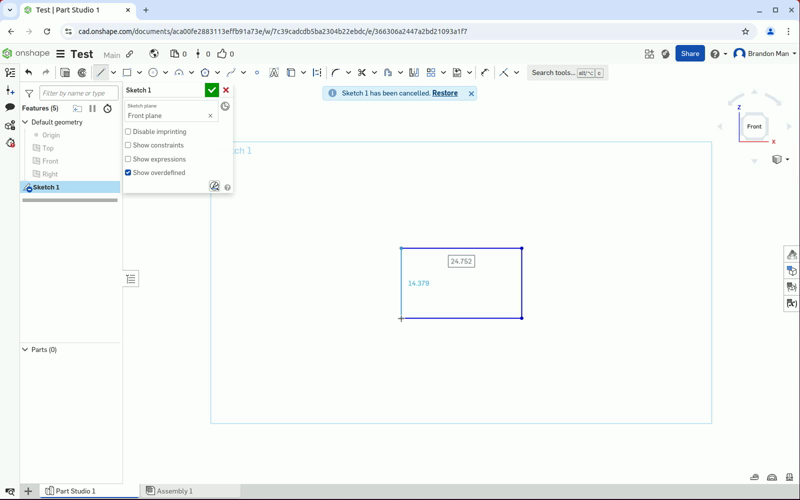
click(401, 318)
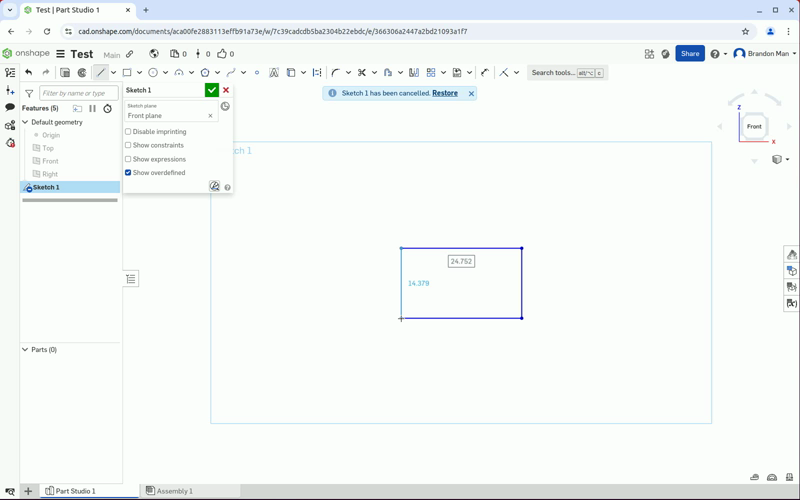
key(esc)
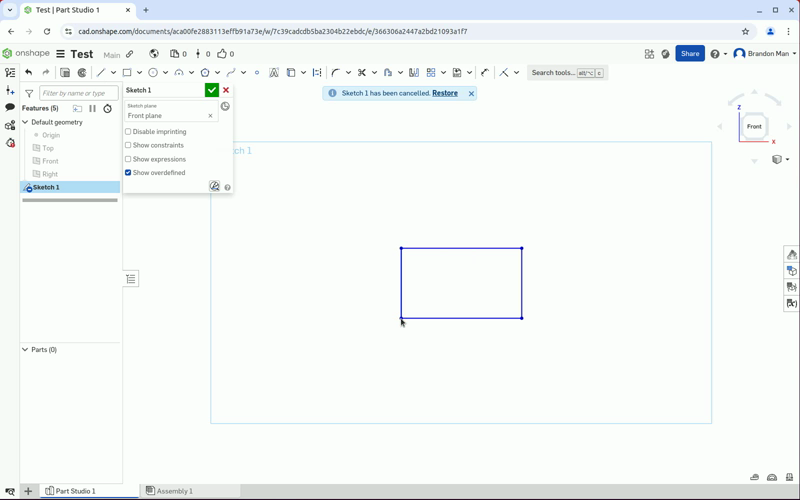
mouse_move(512, 254)
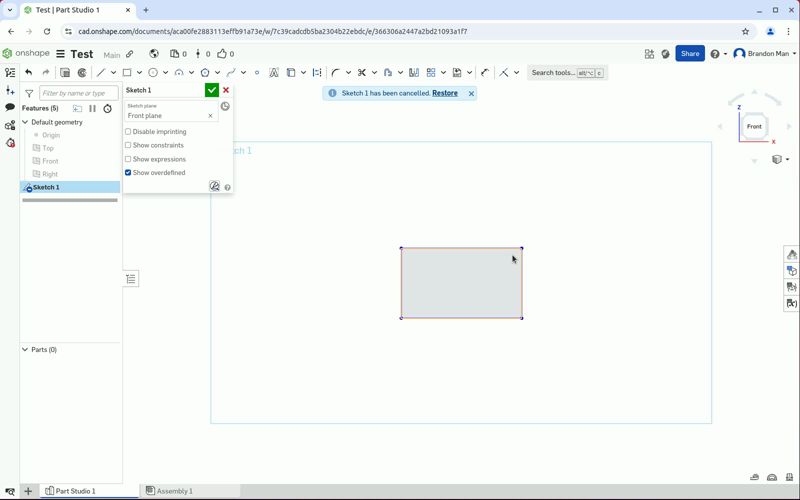
click(512, 254)
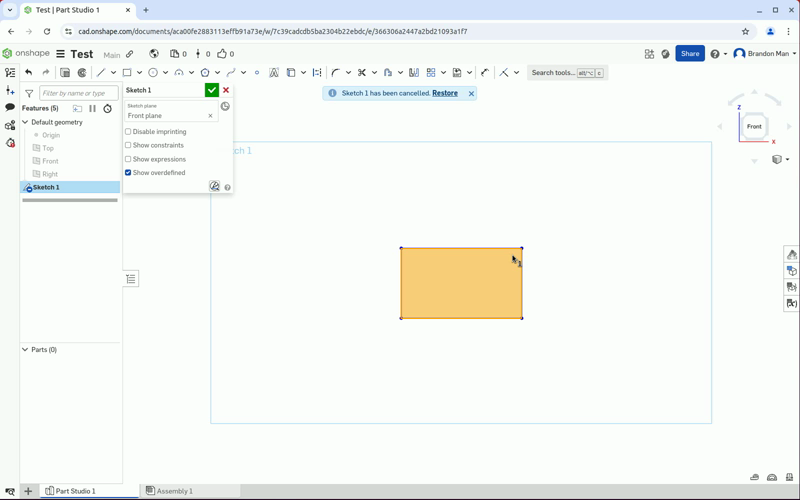
mouse_move(73, 352)
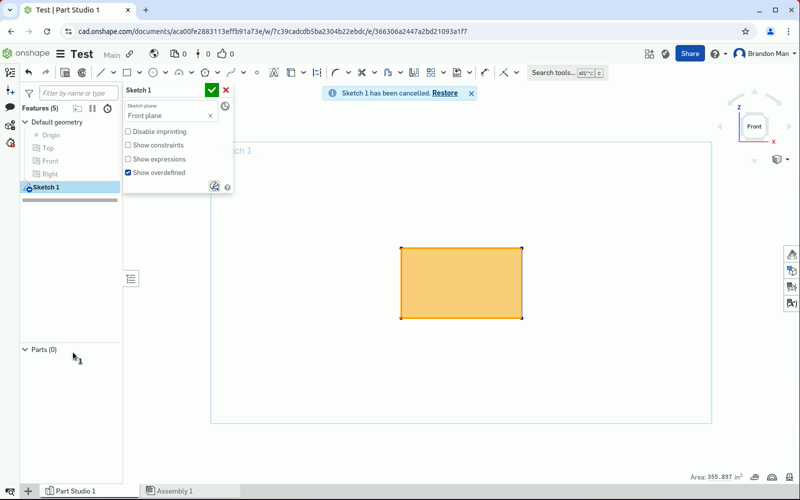
key(shift+y)
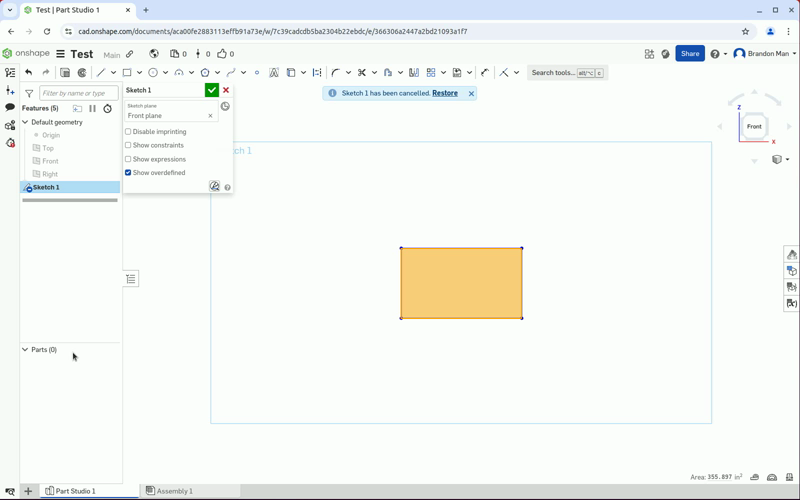
key(shift+e)
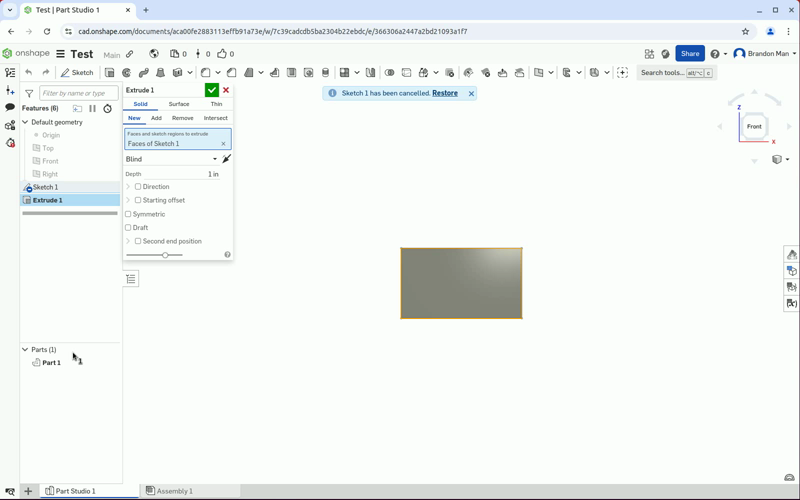
mouse_move(143, 106)
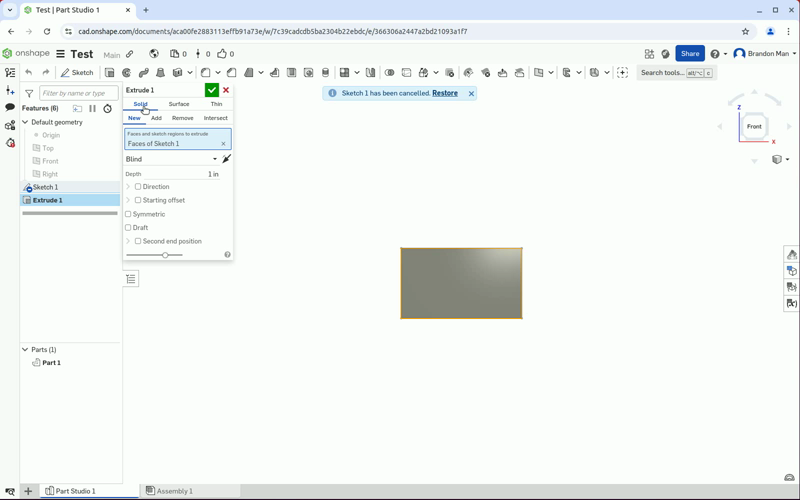
click(143, 106)
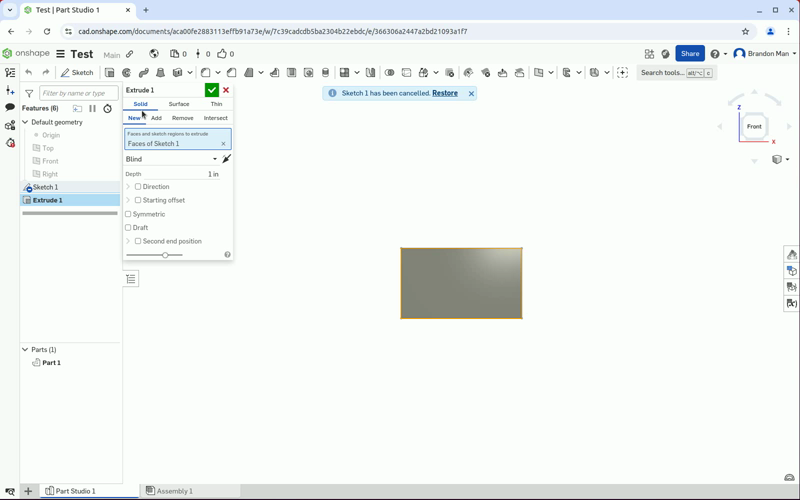
mouse_move(137, 120)
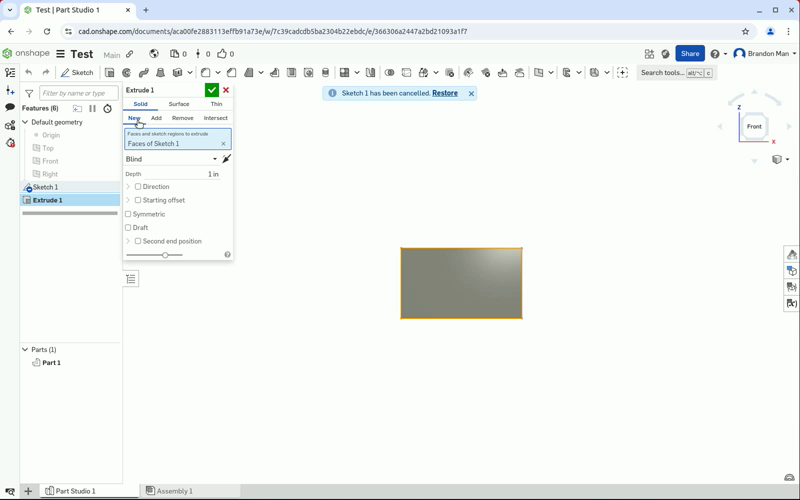
click(137, 120)
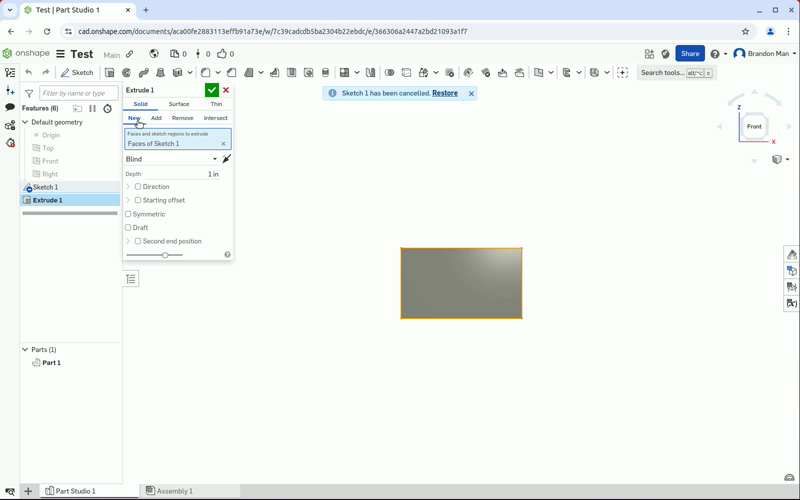
key(tab, 4)
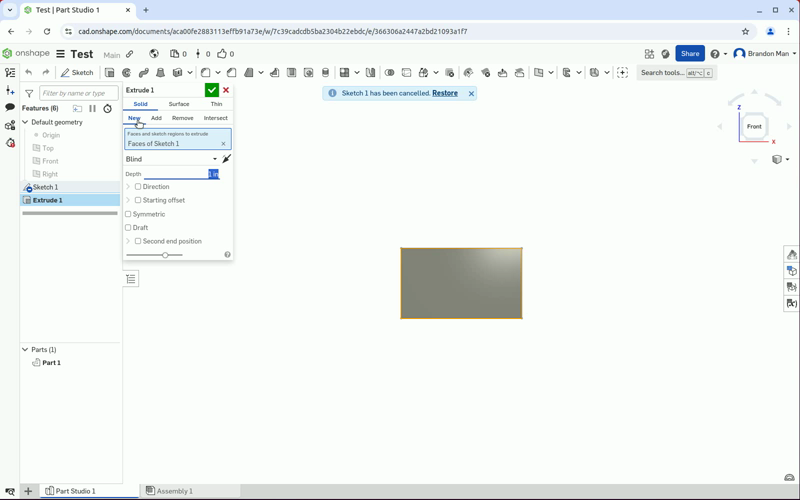
text(0.241)
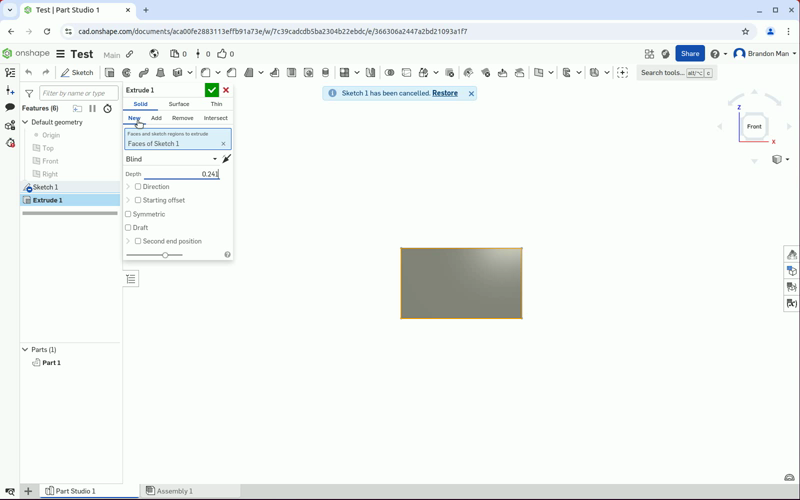
key(enter)
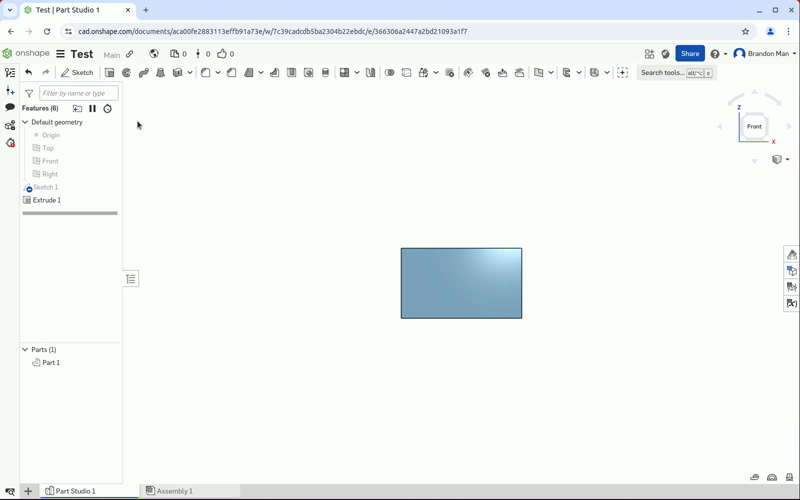
key(shift+h)
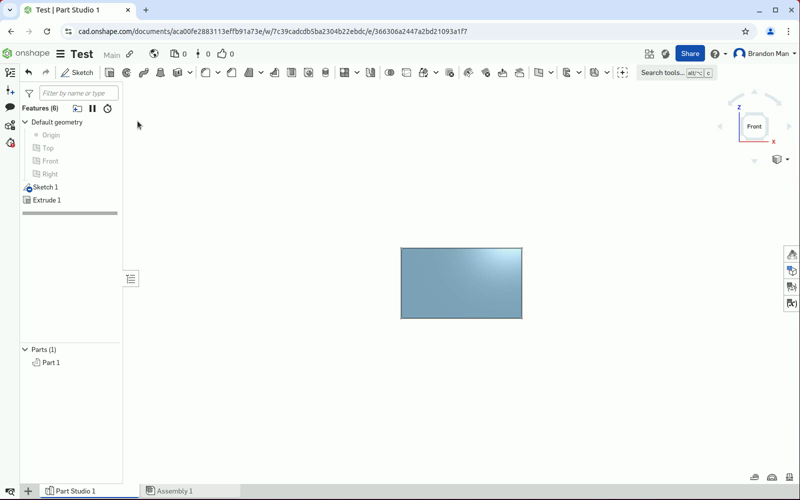
key(shift+h)
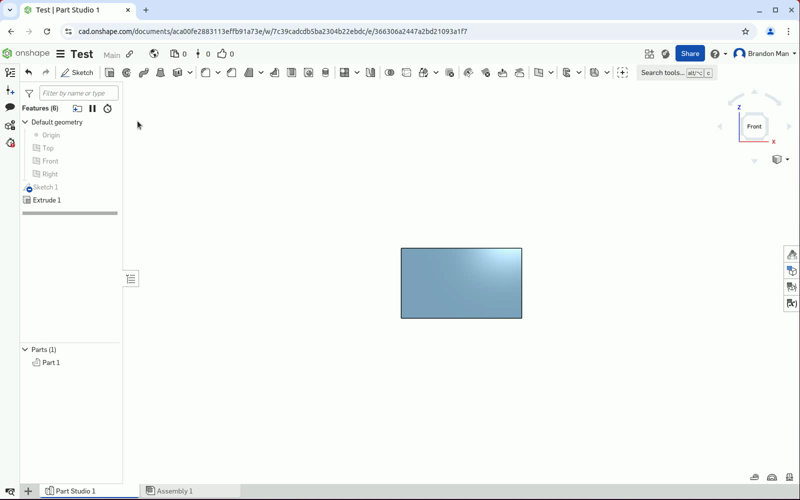
mouse_move(73, 189)
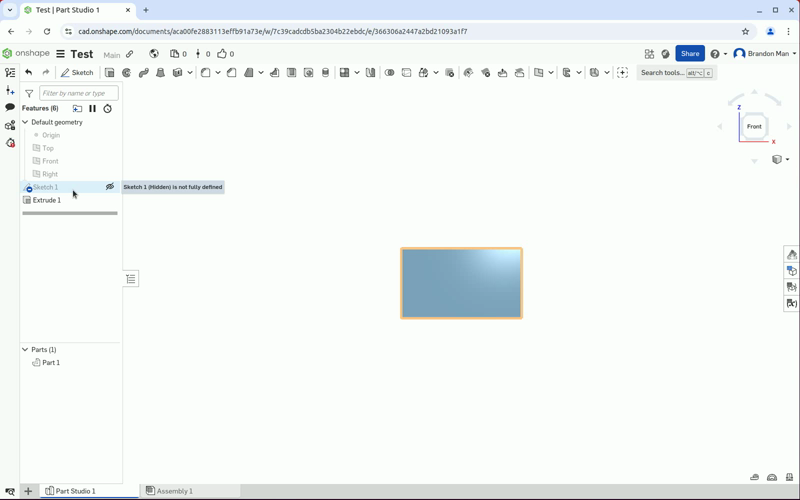
click(73, 189)
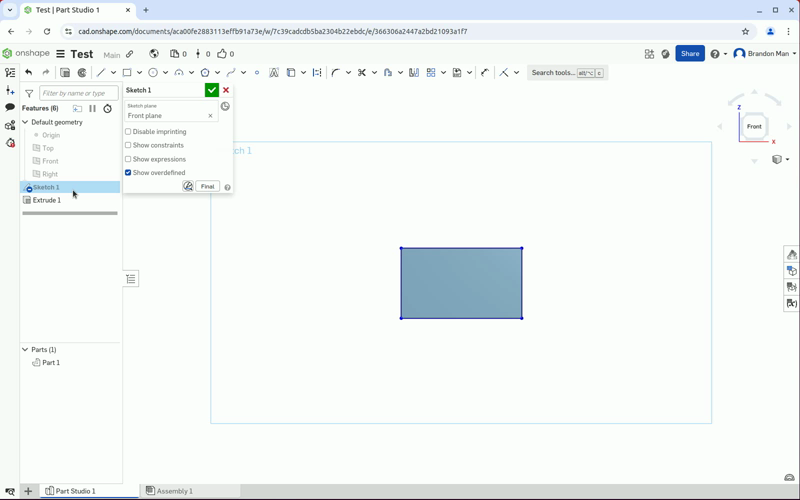
mouse_move(229, 92)
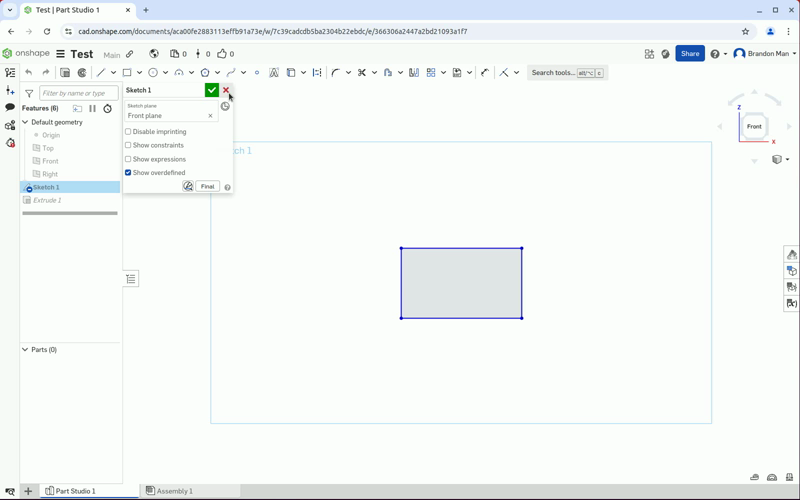
click(229, 92)
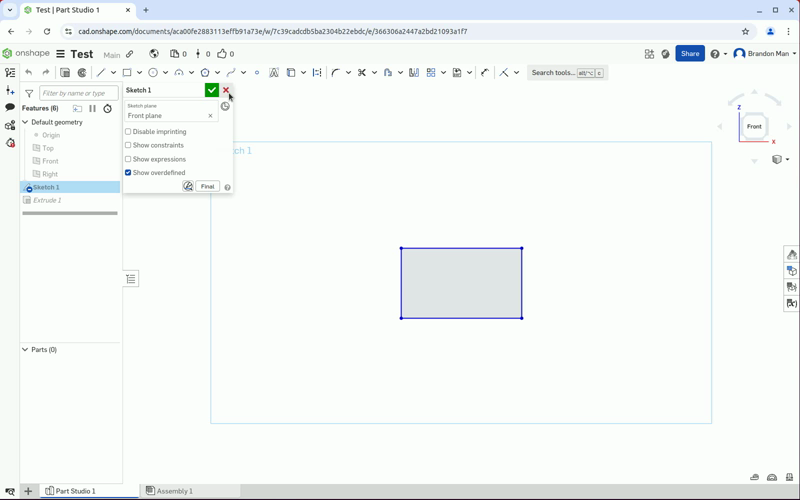
key(shift+s)
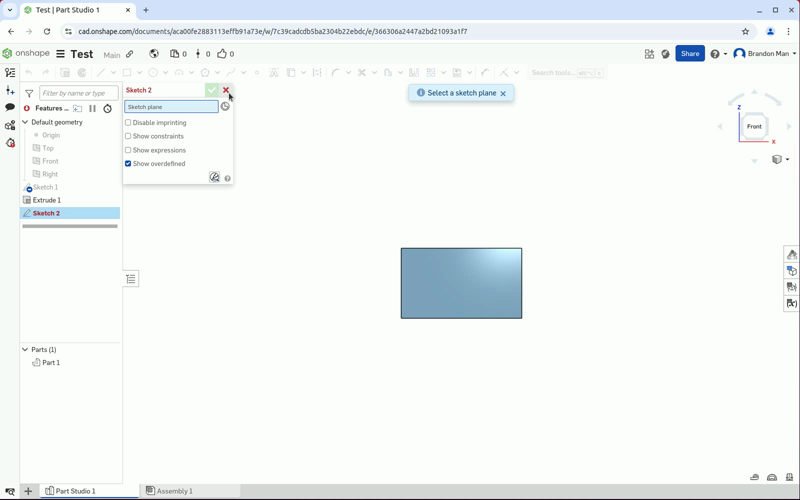
mouse_move(73, 163)
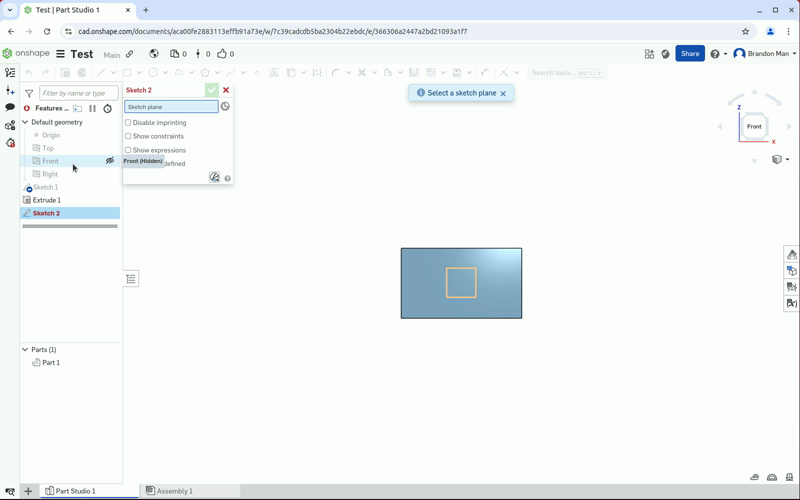
click(73, 163)
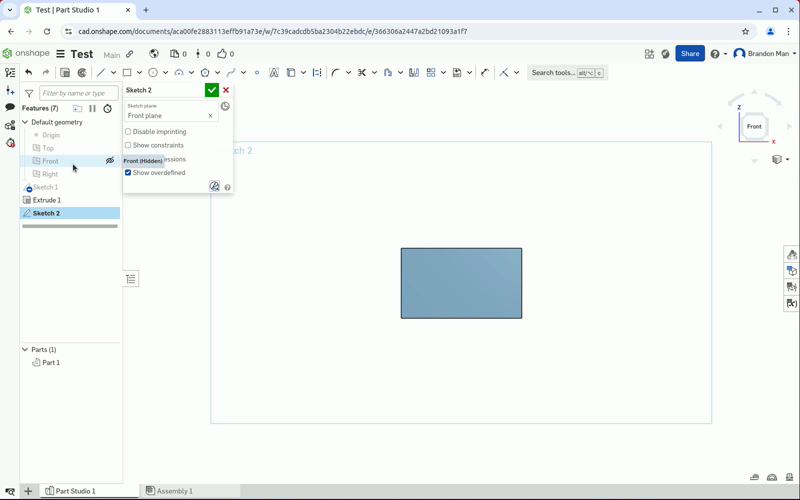
mouse_move(73, 352)
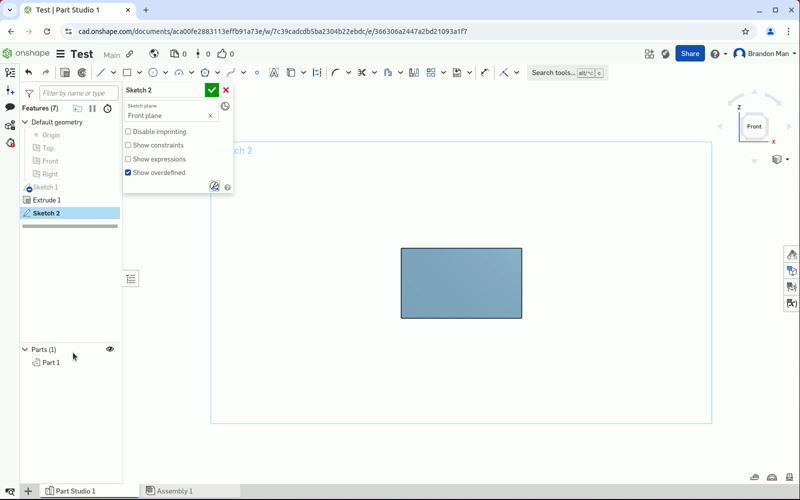
key(y)
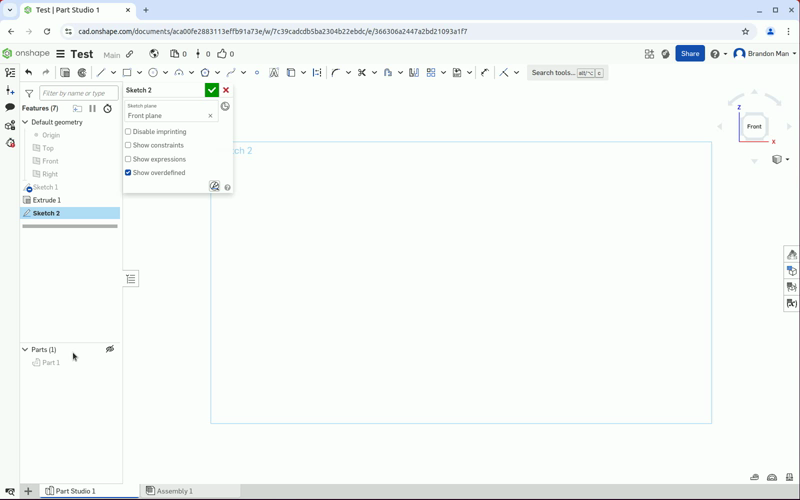
key(l)
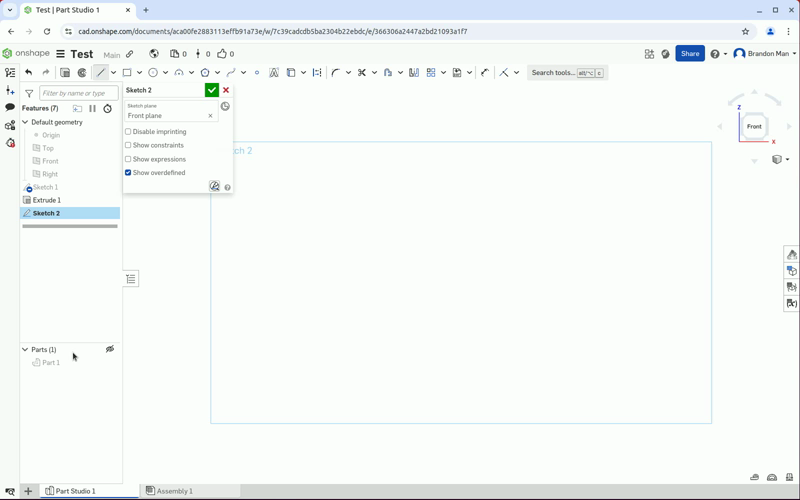
key_down(shift)
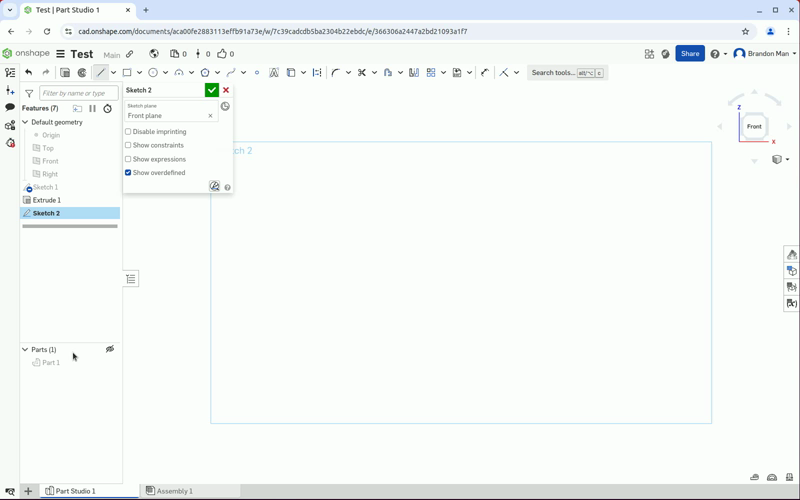
mouse_move(433, 225)
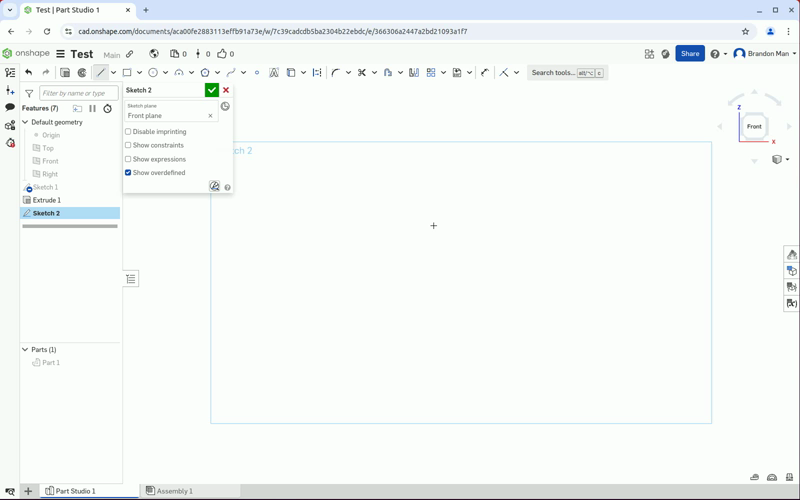
click(433, 225)
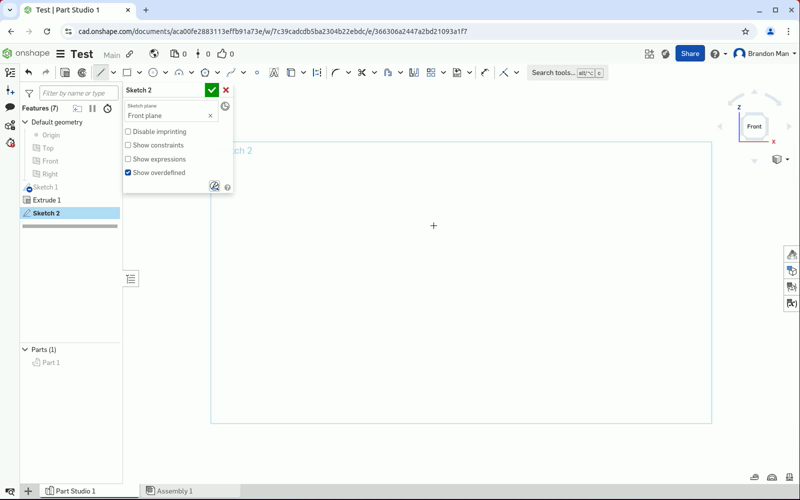
key_up(shift)
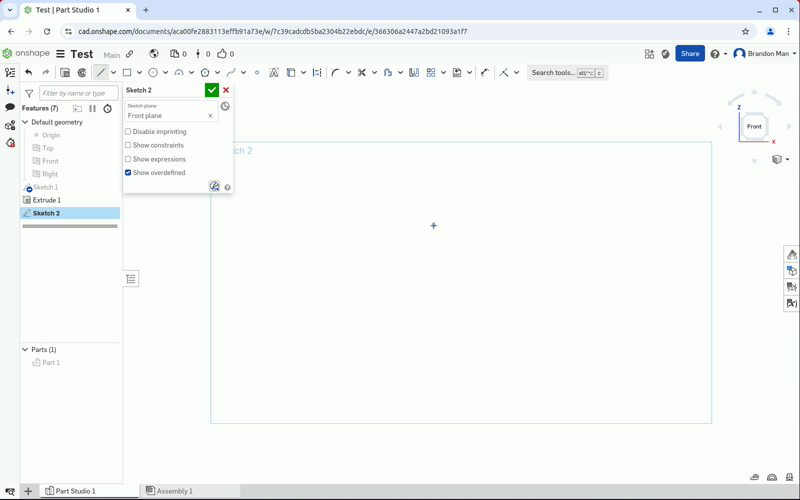
key_down(shift)
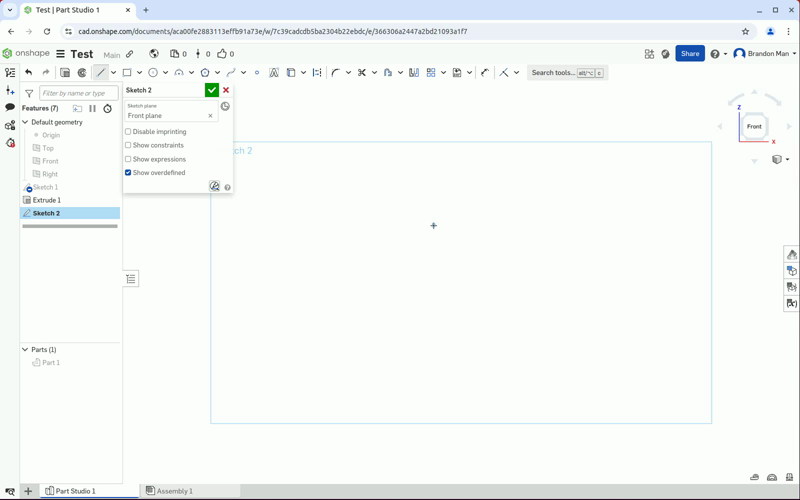
mouse_move(463, 225)
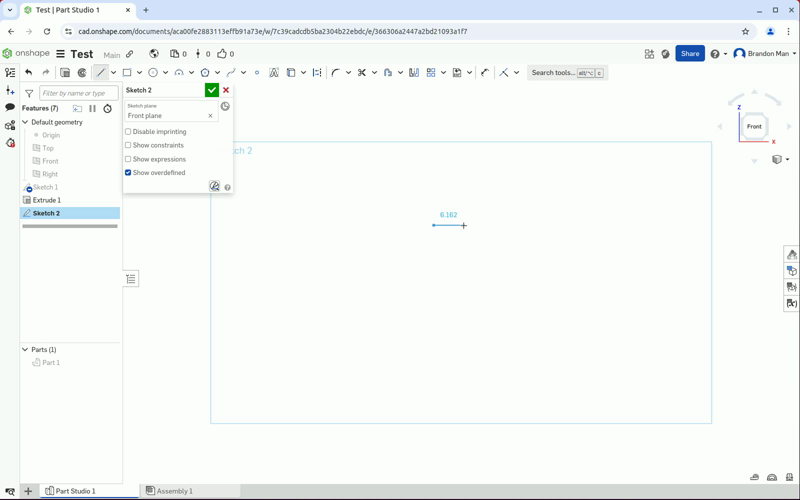
mouse_move(488, 225)
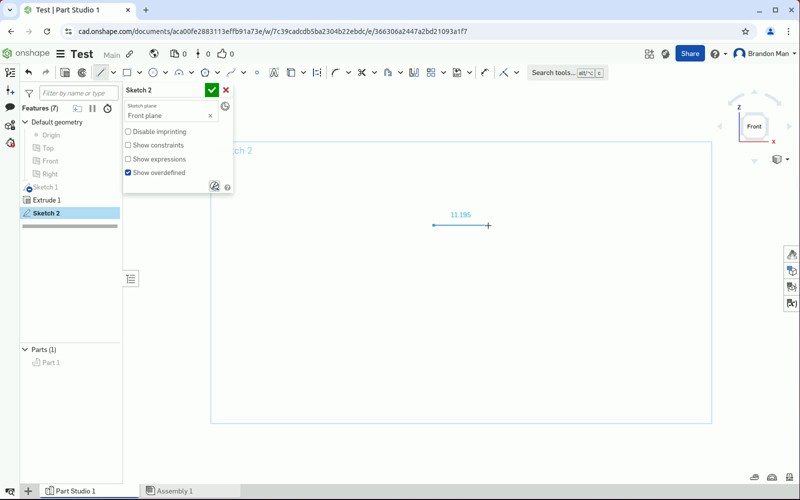
click(488, 225)
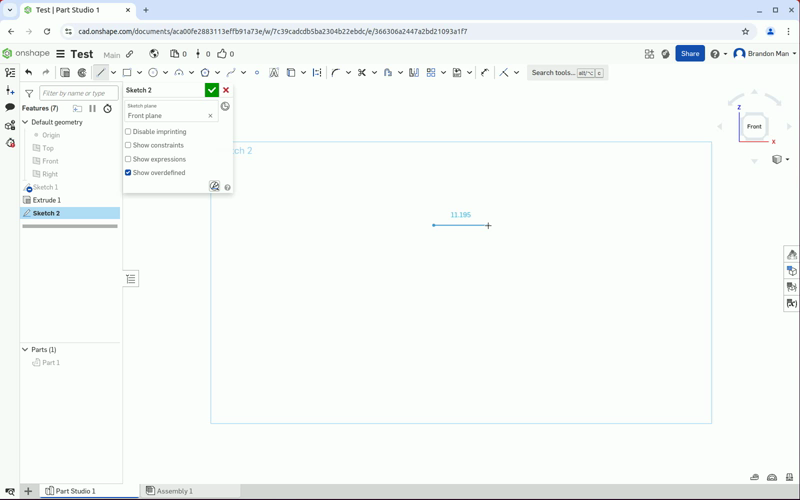
key_up(shift)
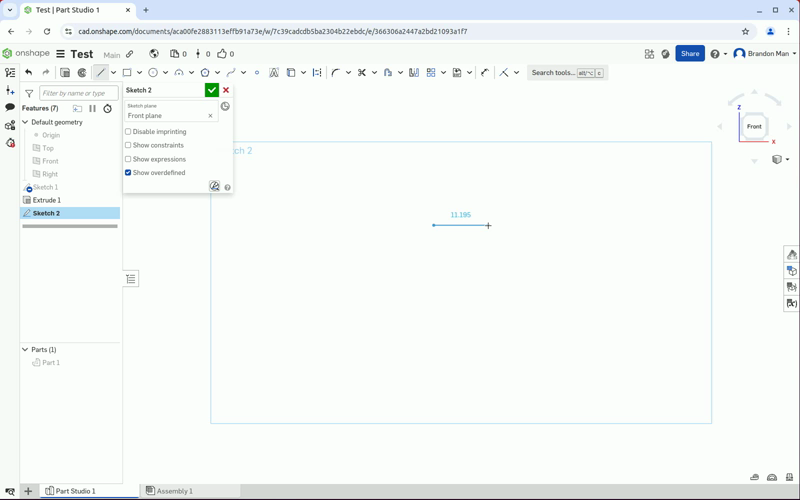
key_down(shift)
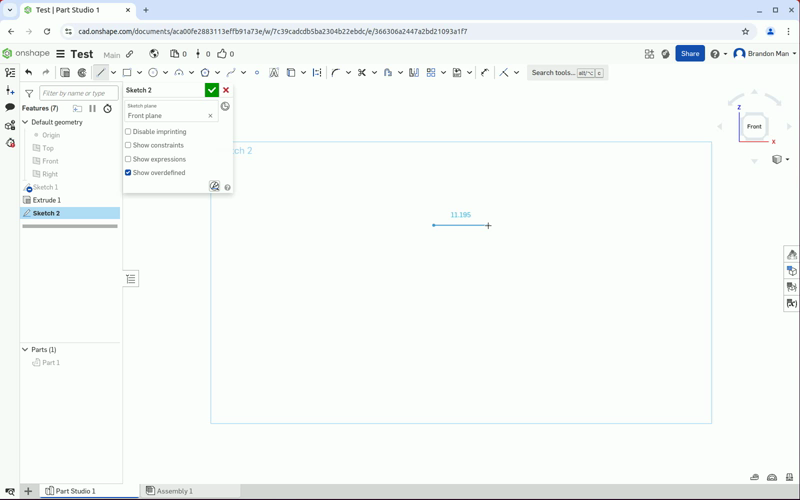
mouse_move(518, 225)
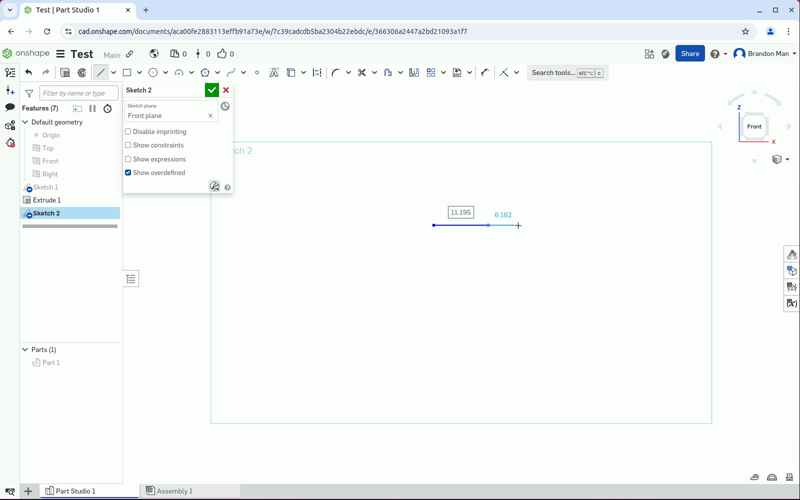
mouse_move(488, 169)
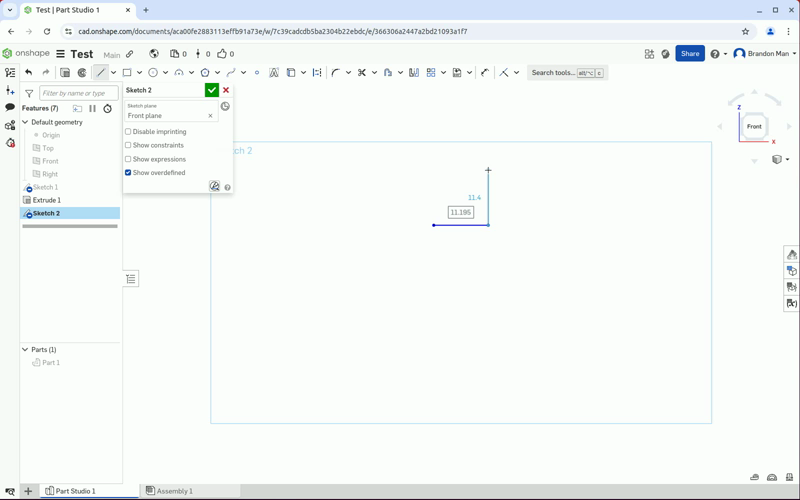
click(488, 169)
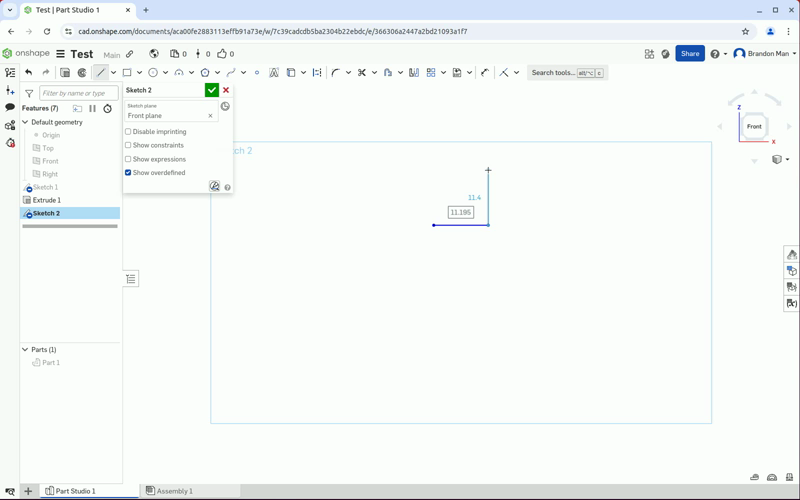
key_up(shift)
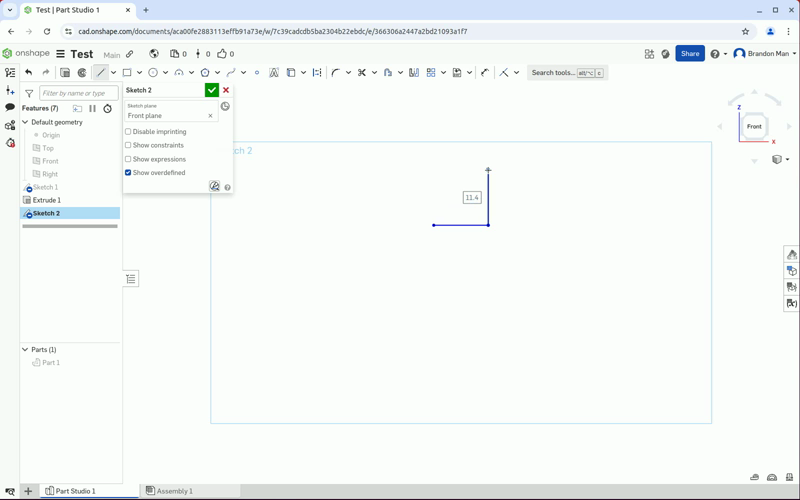
key_down(shift)
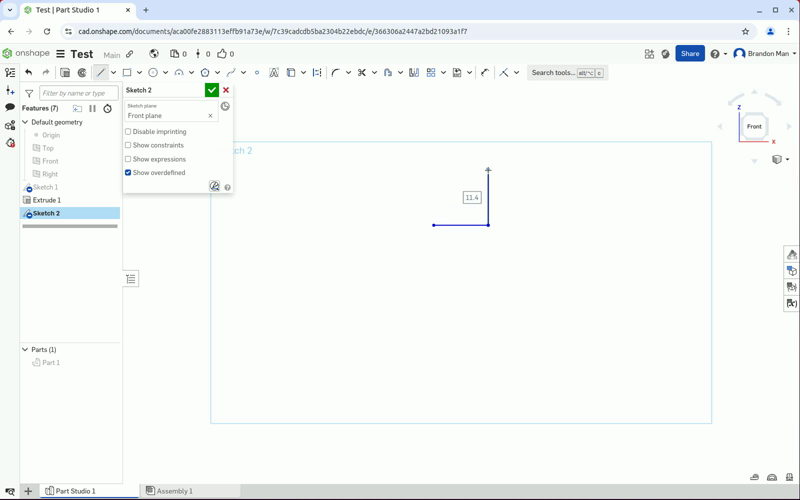
mouse_move(518, 169)
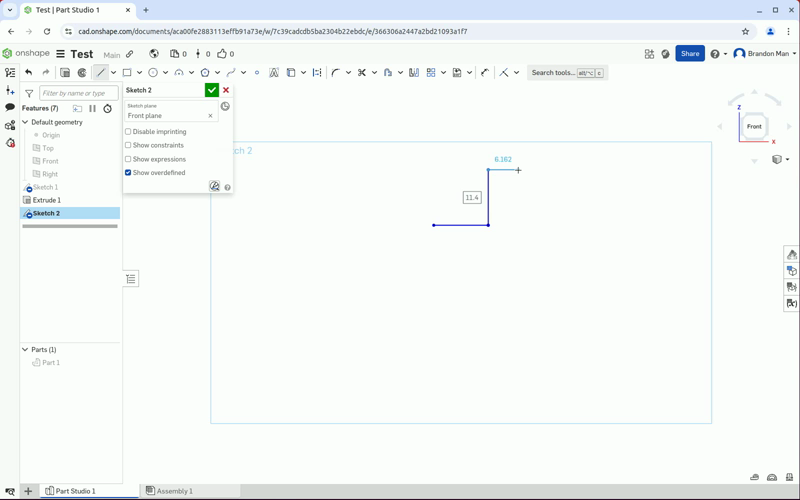
mouse_move(433, 169)
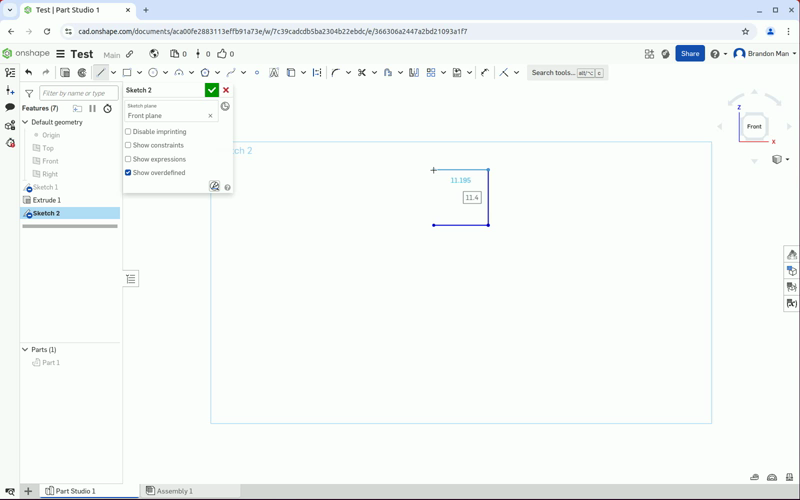
click(433, 169)
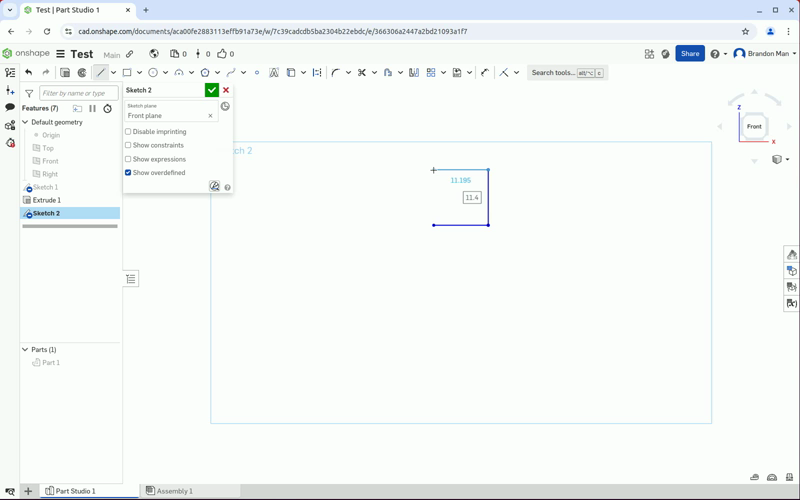
key_up(shift)
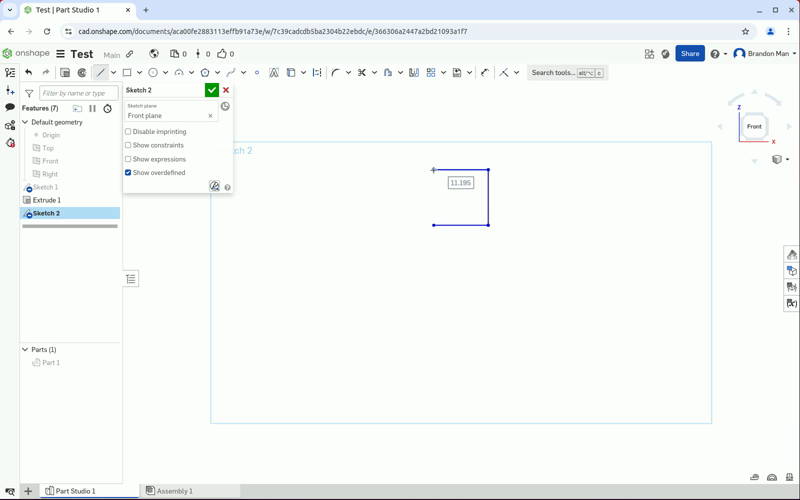
mouse_move(463, 169)
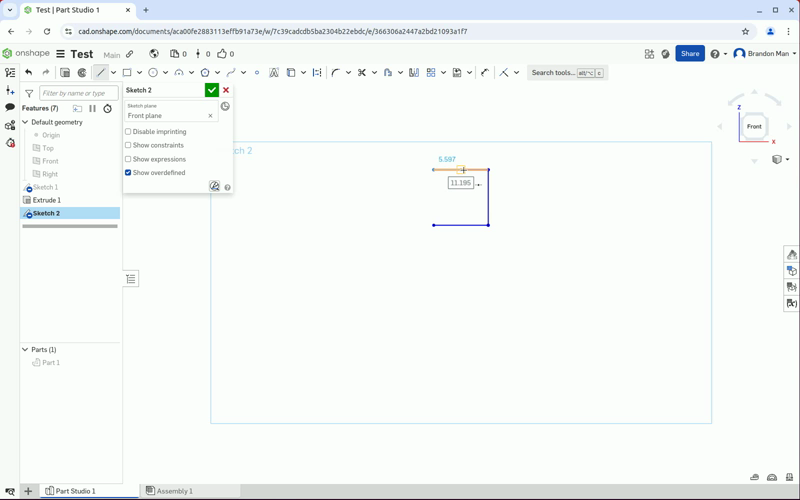
key_down(shift)
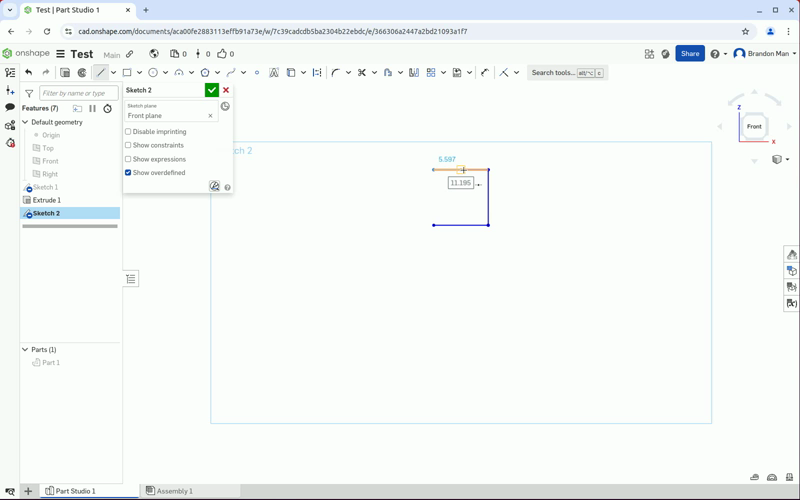
mouse_move(433, 225)
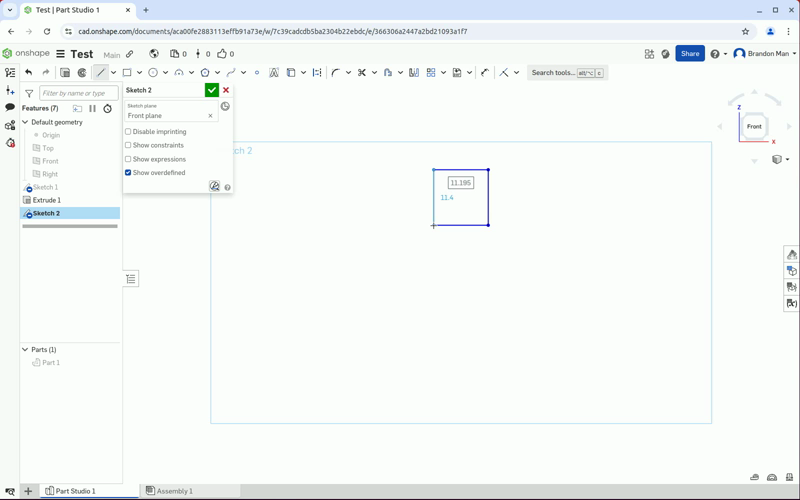
key_up(shift)
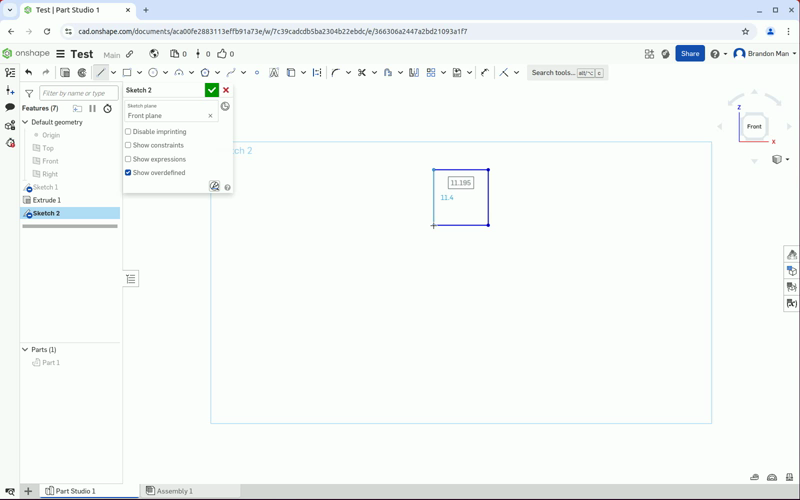
click(433, 225)
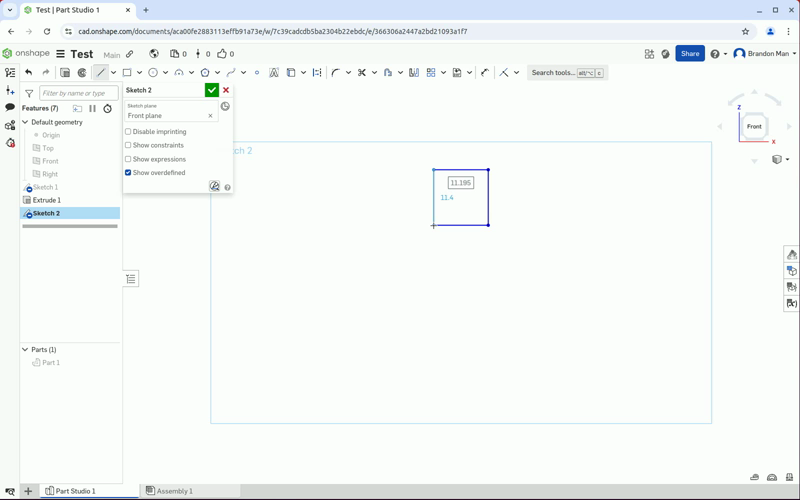
key(esc)
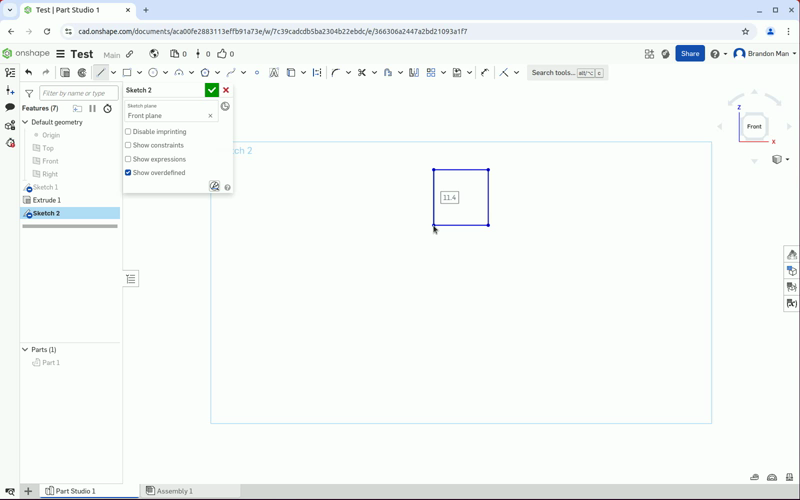
mouse_move(474, 194)
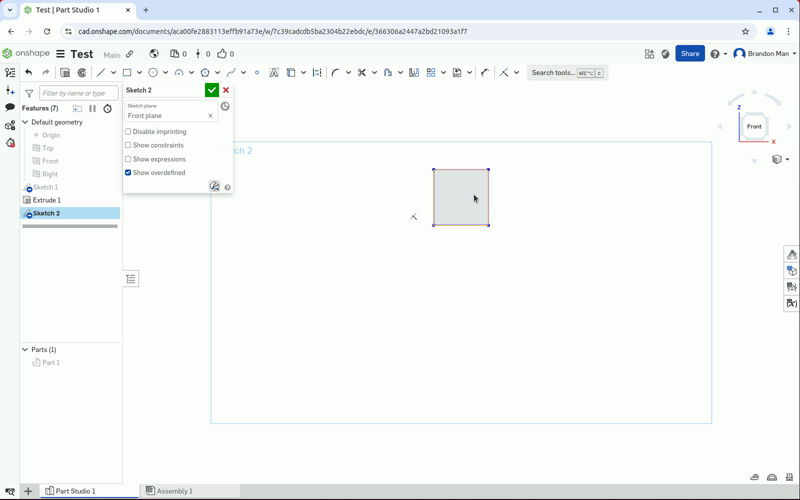
click(474, 194)
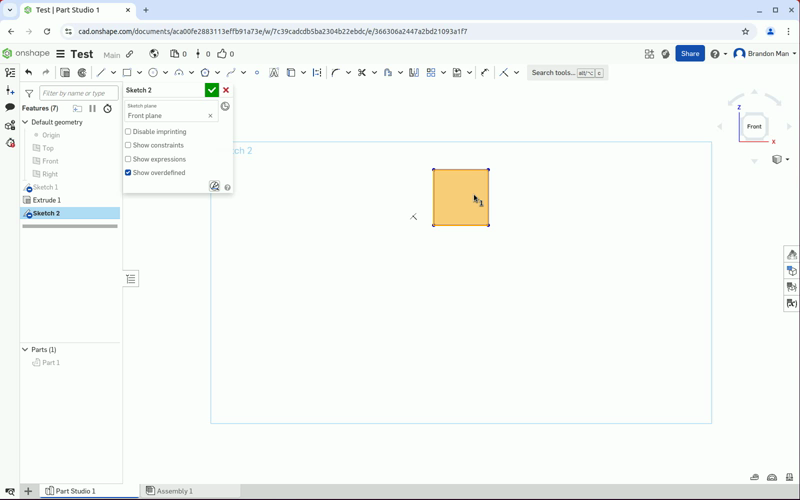
mouse_move(73, 352)
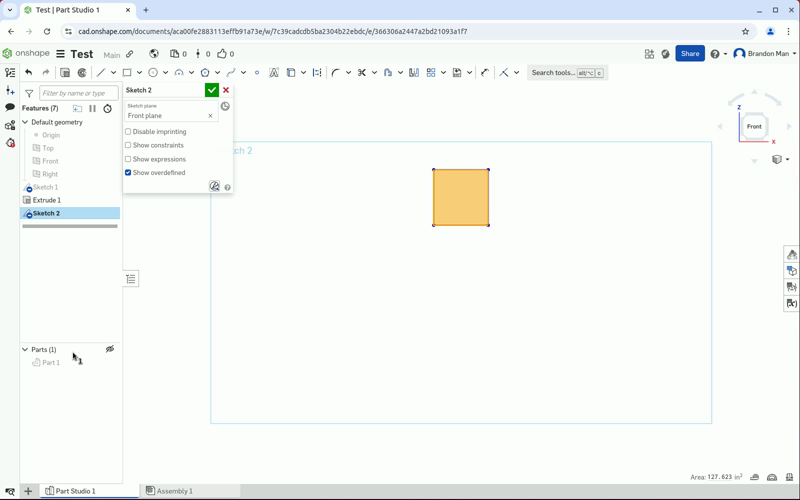
key(shift+y)
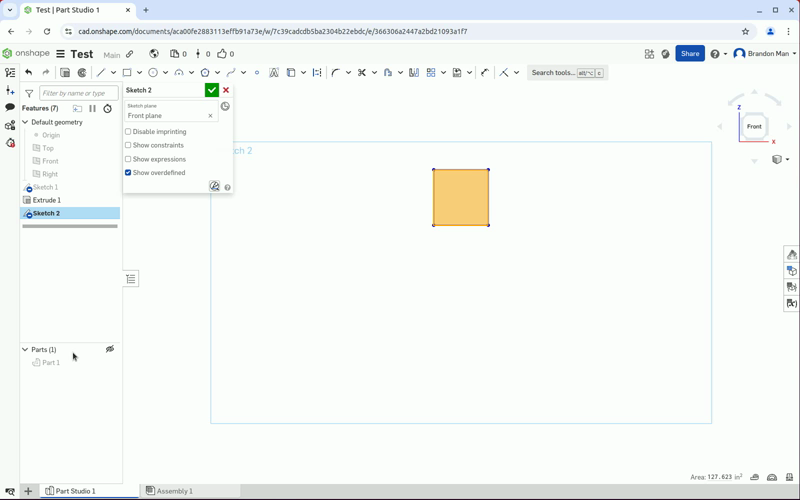
key(shift+e)
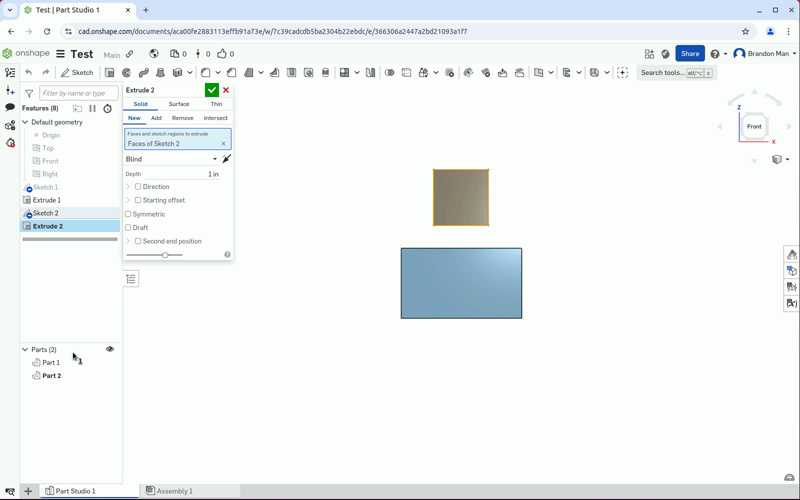
mouse_move(143, 106)
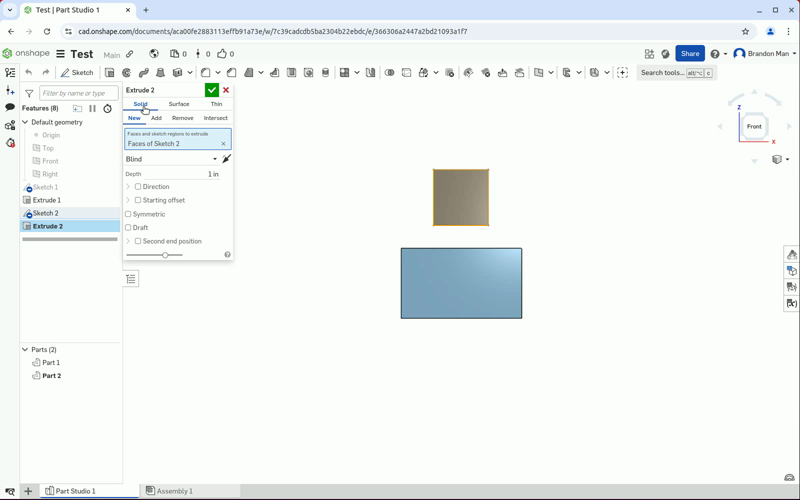
click(143, 106)
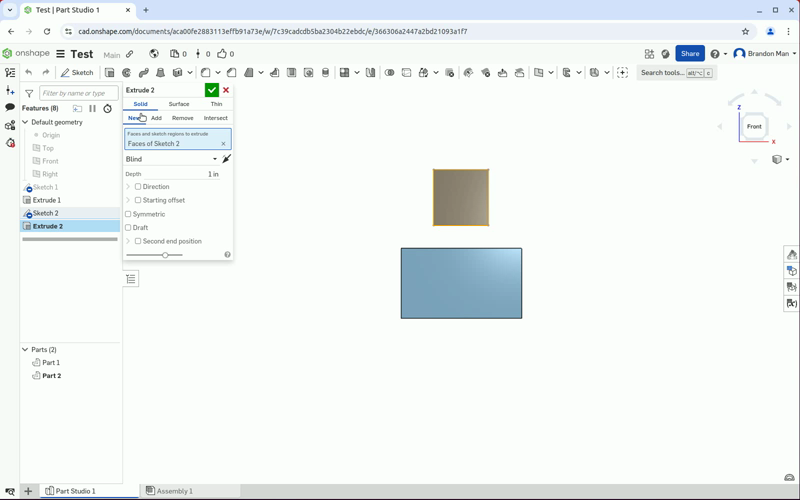
mouse_move(137, 120)
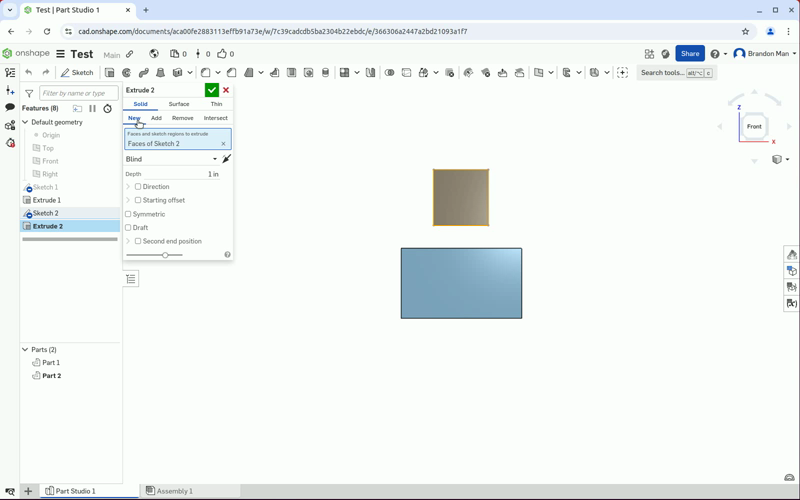
click(137, 120)
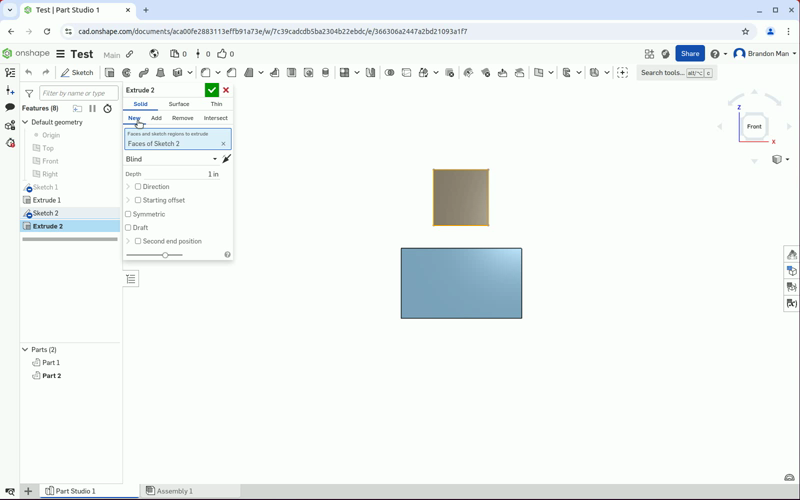
key(tab, 4)
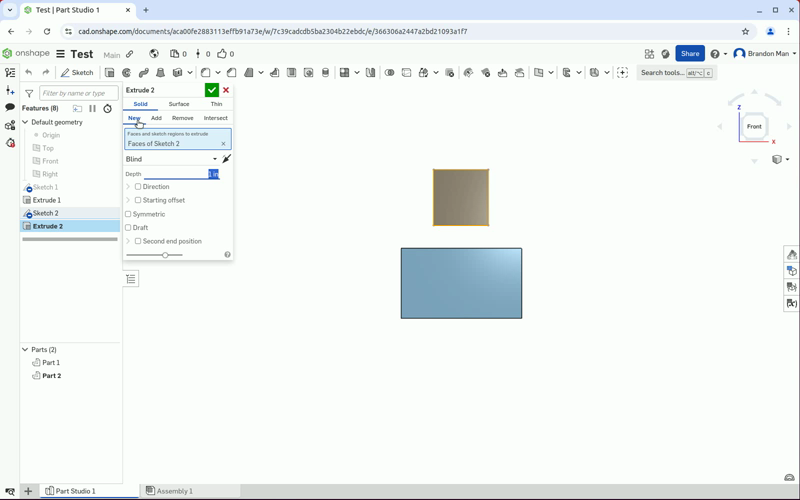
text(0.241)
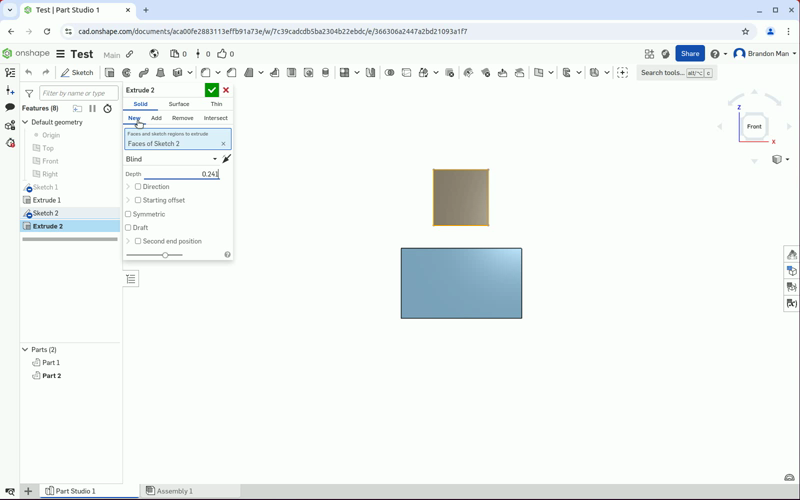
key(enter)
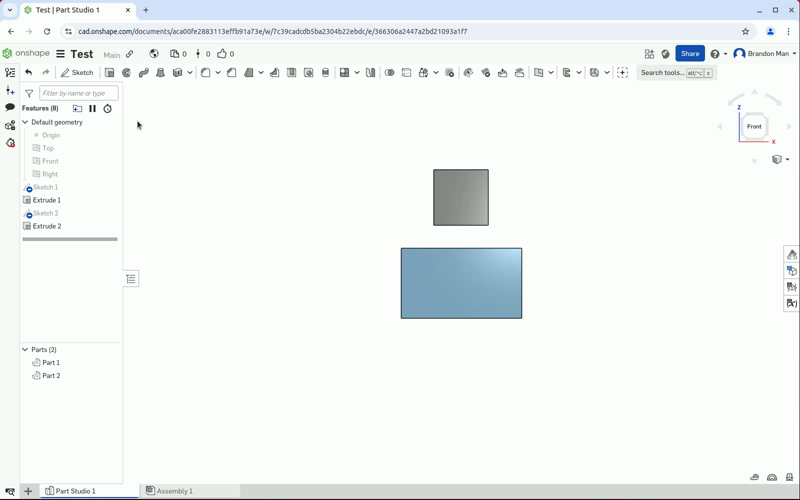
key(shift+h)
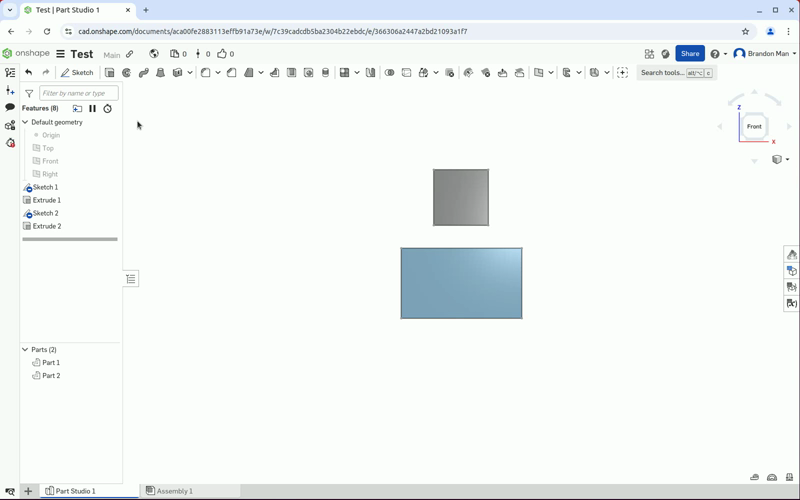
key(shift+h)
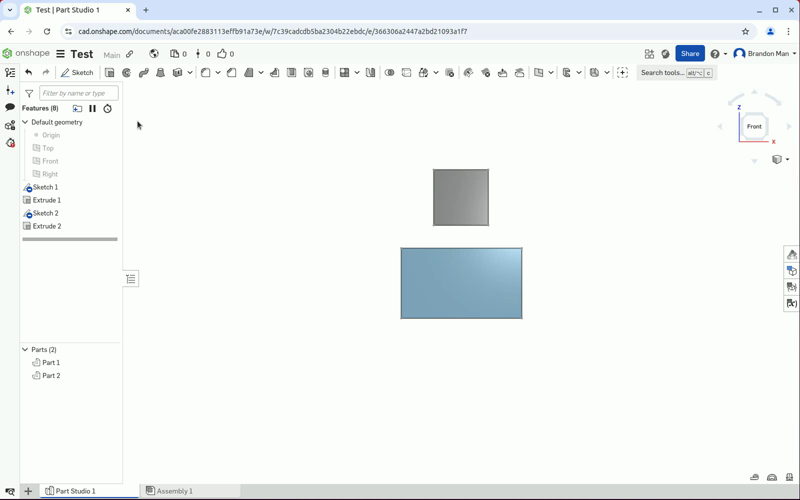
key(shift+7)
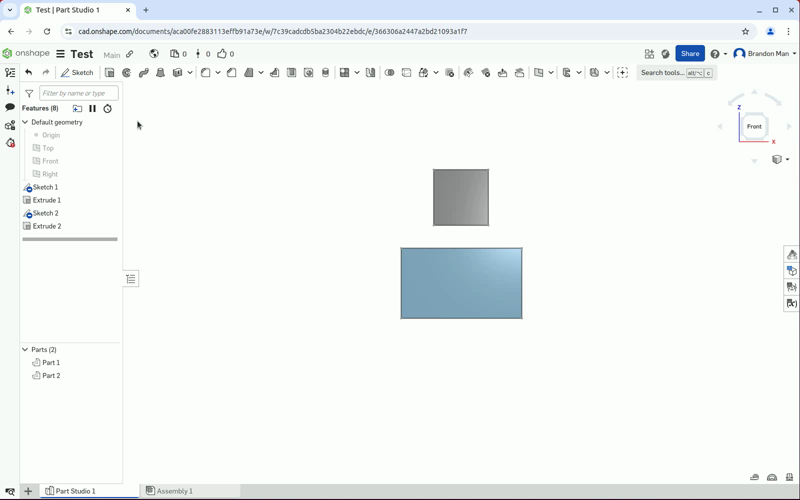
key(left, 2)
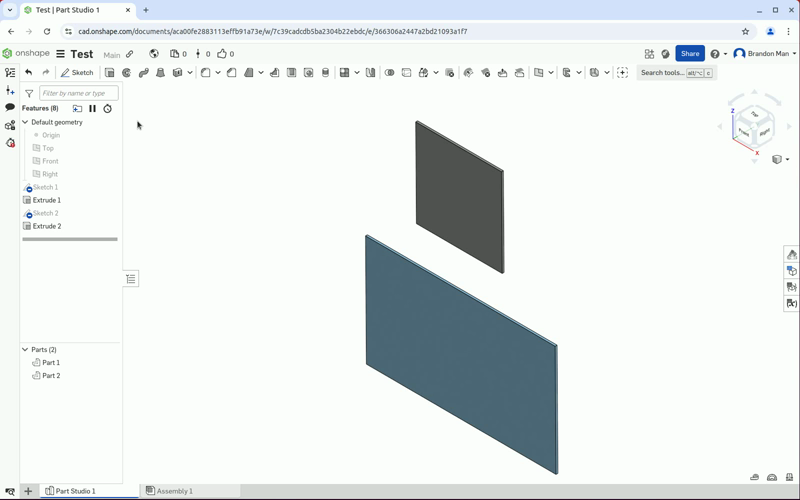
key(down, 2)
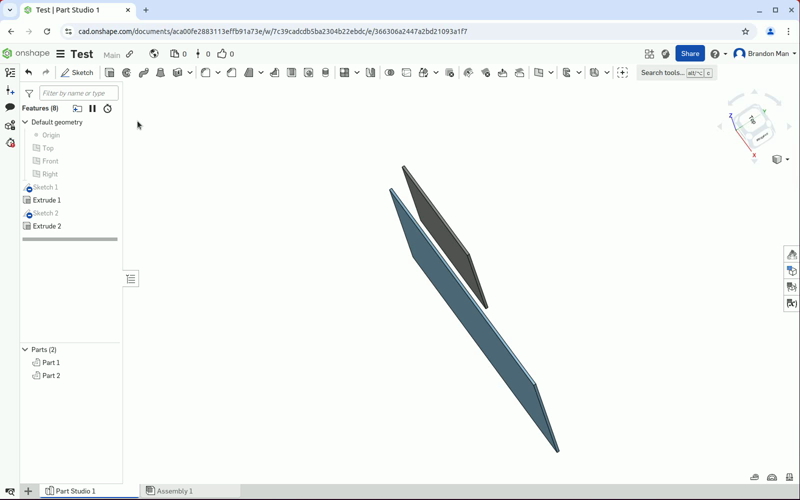
key(up, 2)
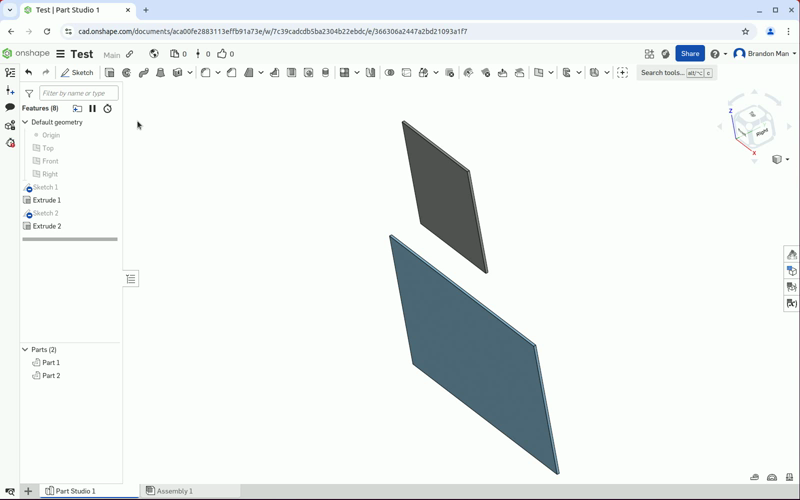
key(right, 2)
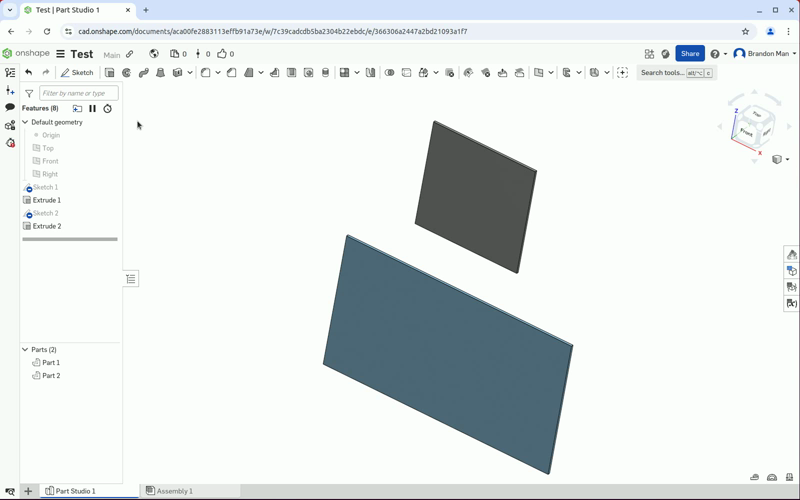
mouse_move(73, 189)
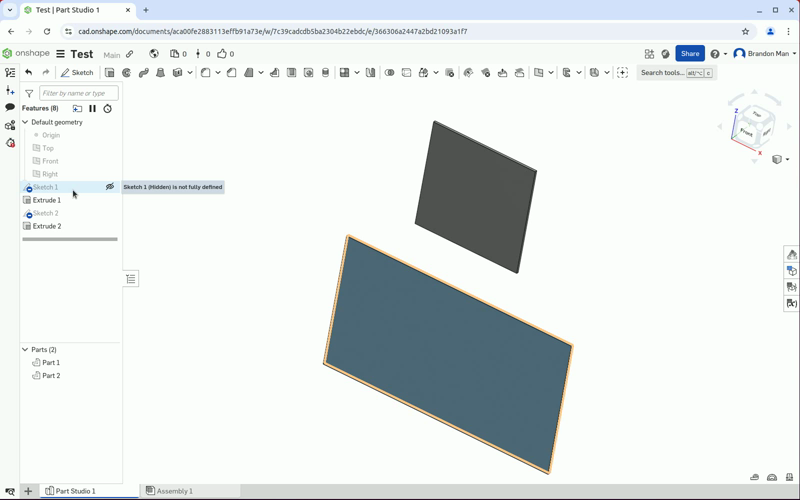
click(73, 189)